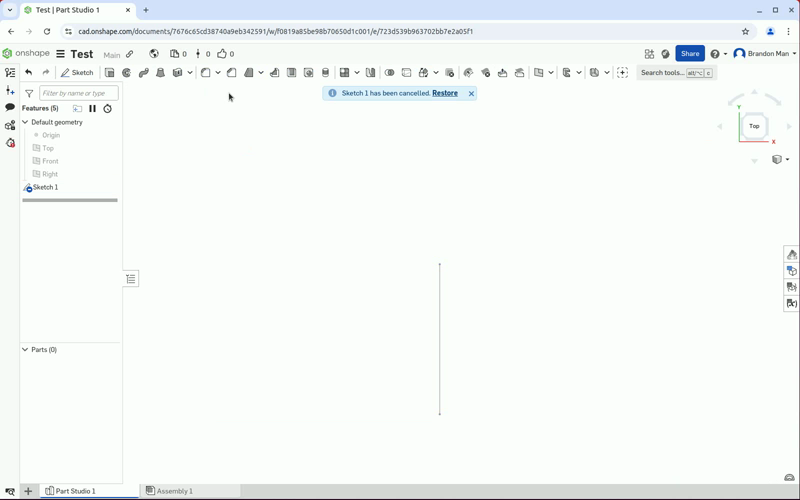
key(shift+h)
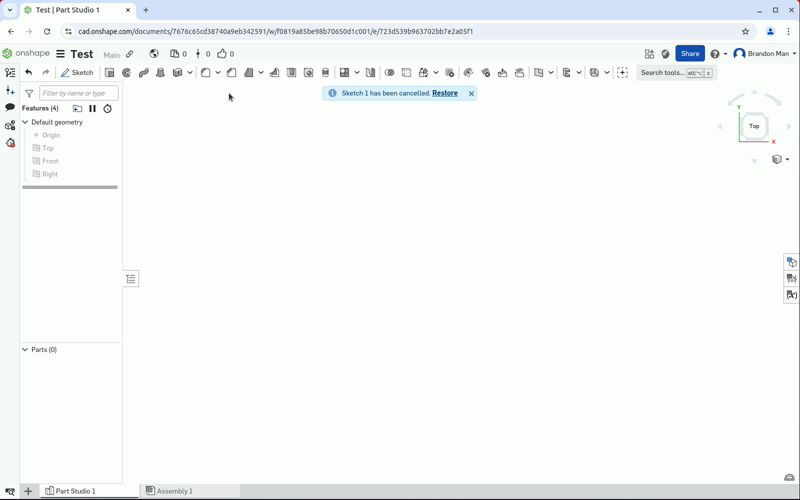
mouse_move(73, 352)
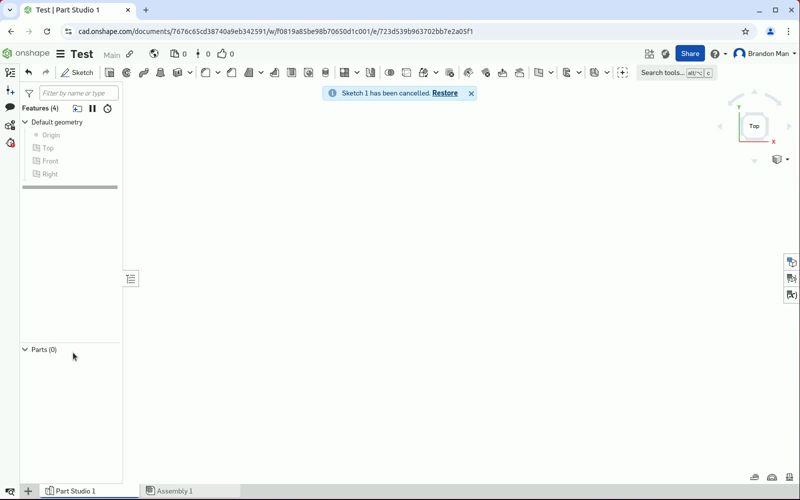
key(y)
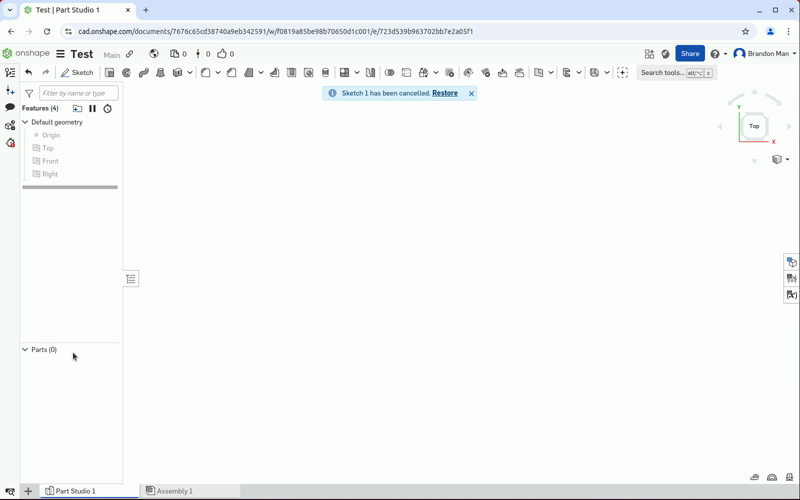
key(shift+p)
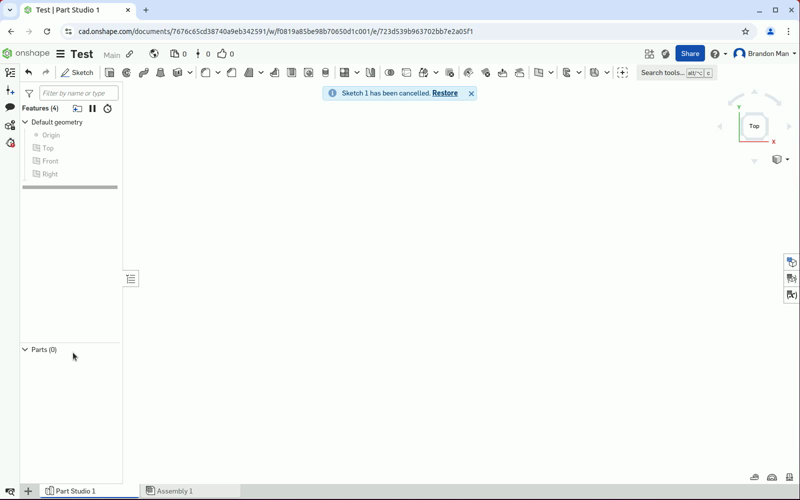
key(space)
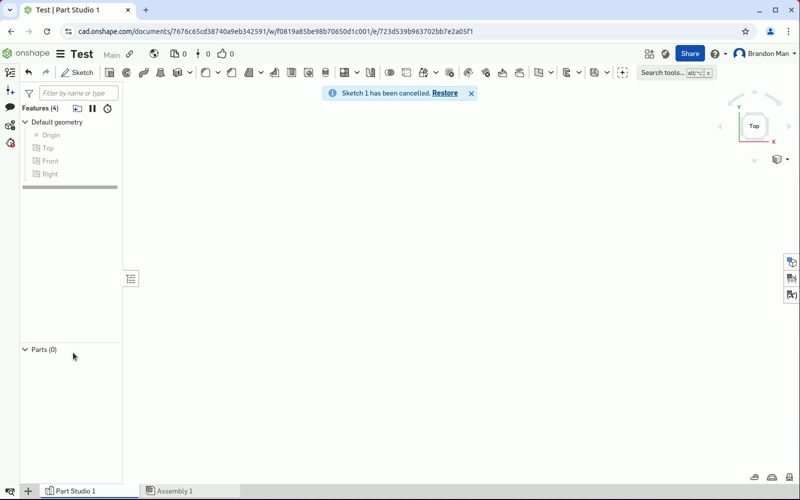
key_down(shift)
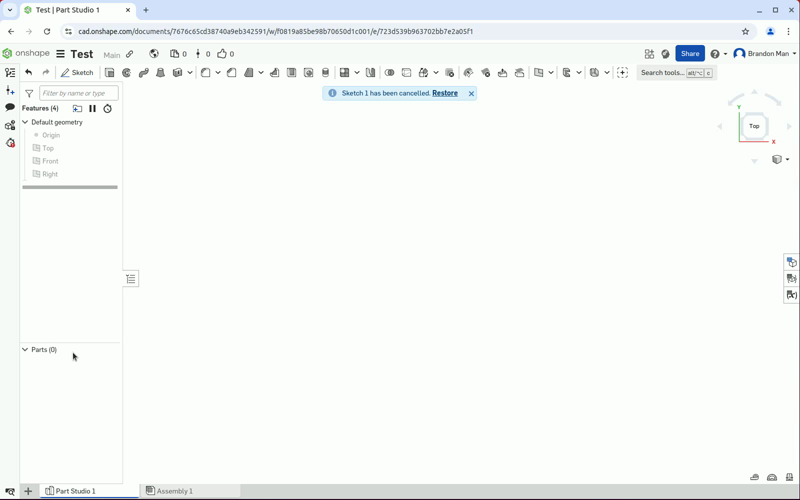
key(up)
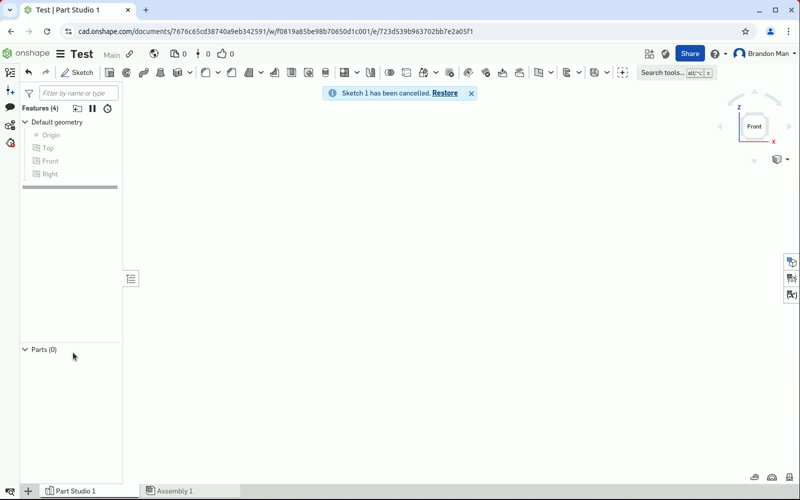
key_up(shift)
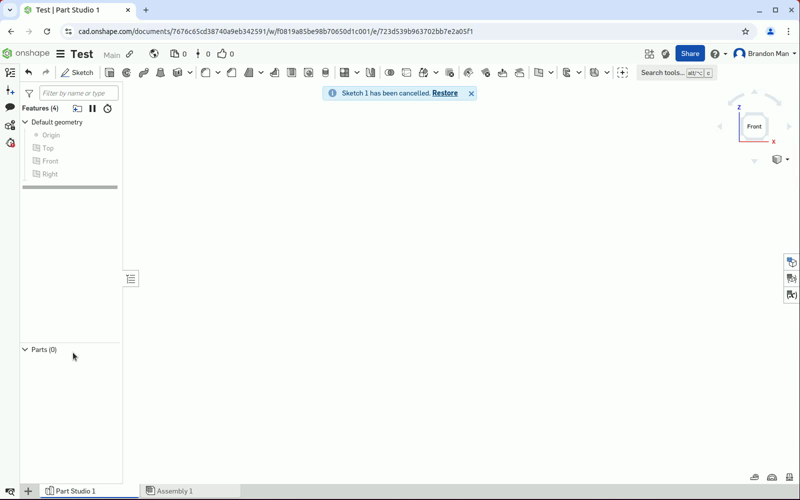
mouse_move(73, 352)
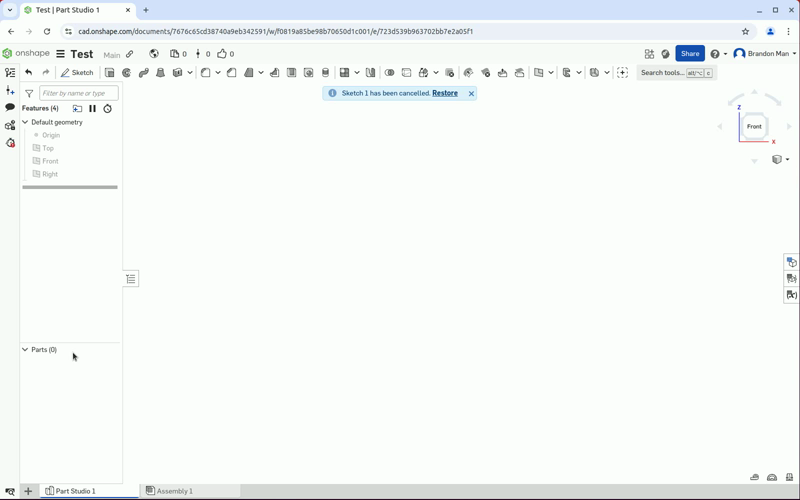
key(shift+y)
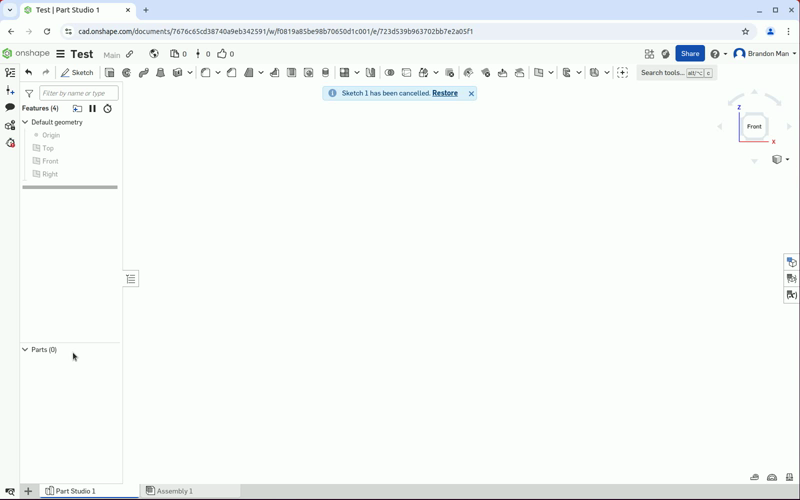
key(shift+s)
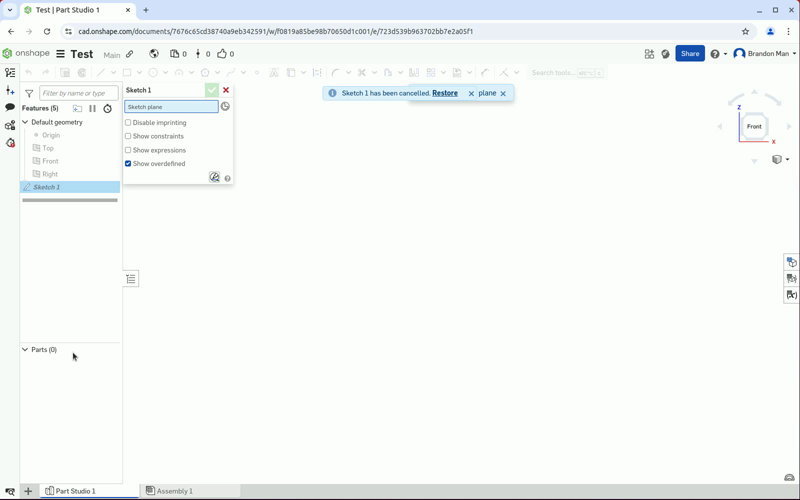
mouse_move(73, 163)
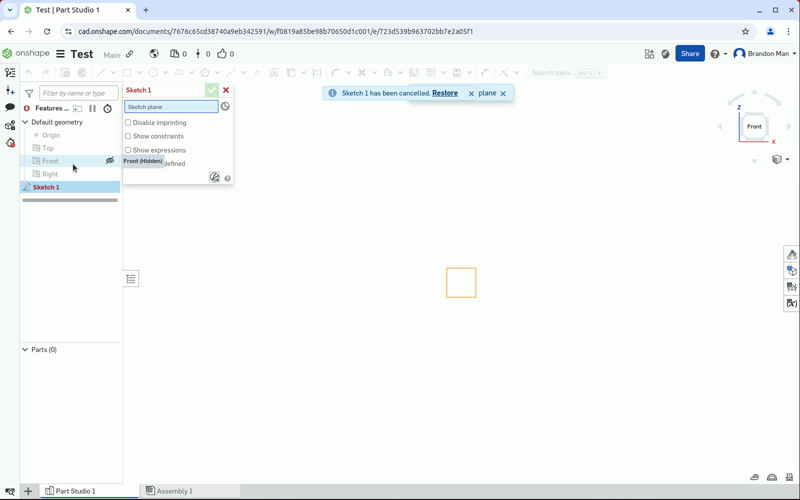
click(73, 163)
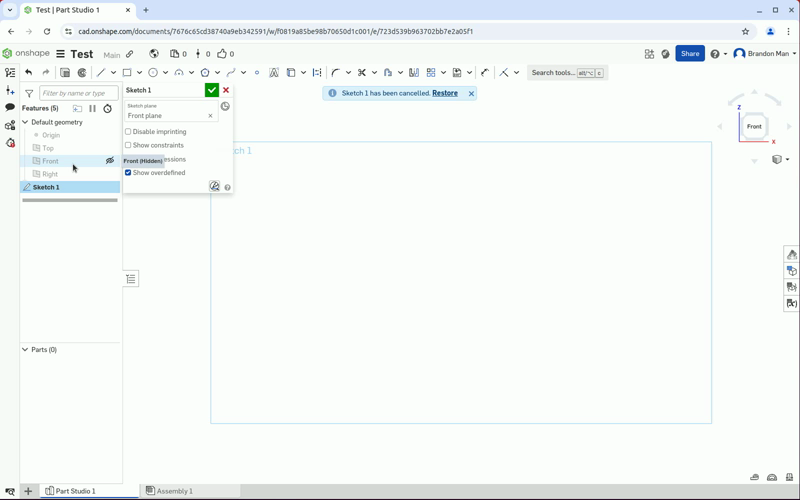
mouse_move(73, 352)
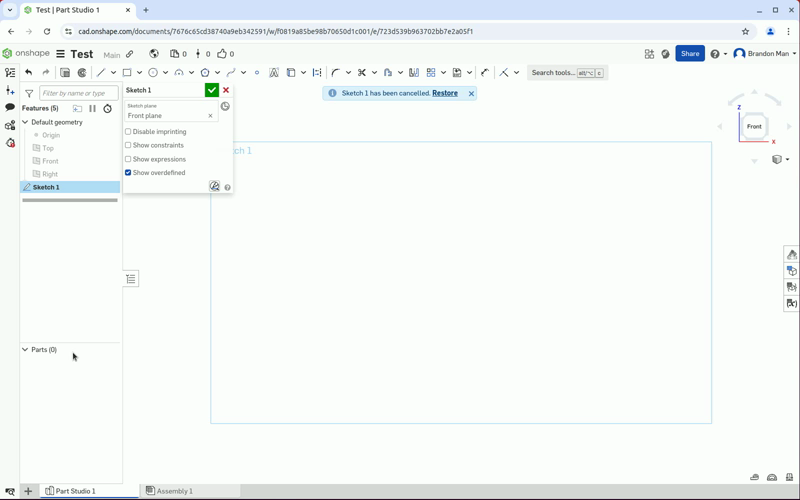
key(y)
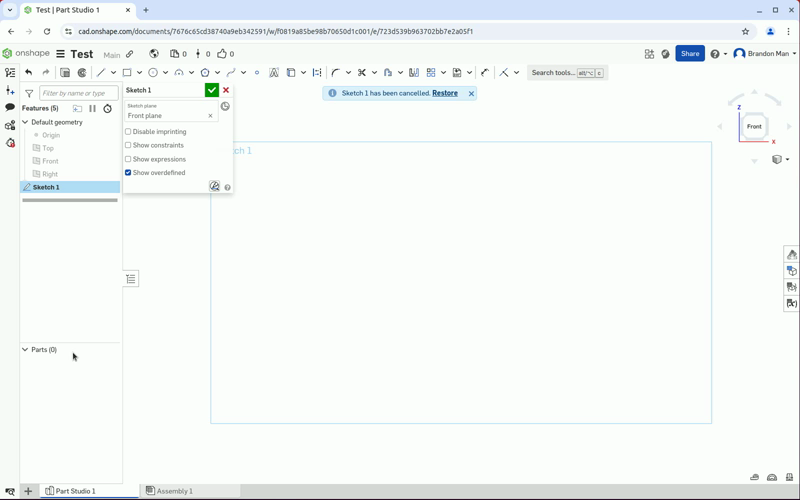
key(c)
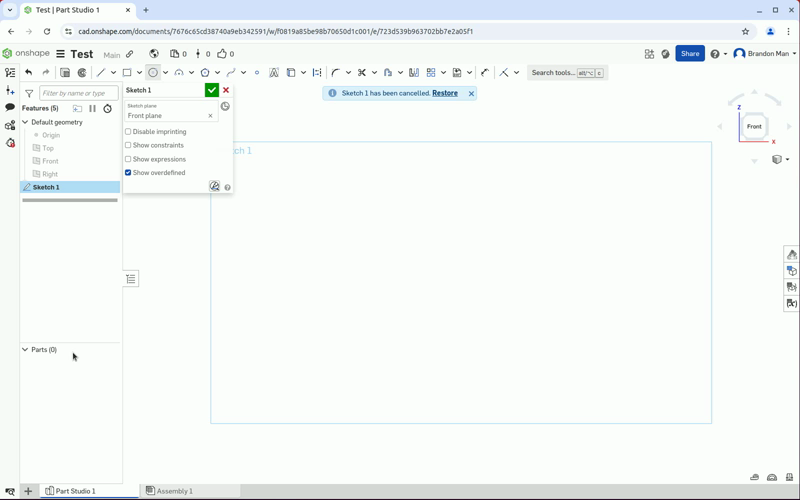
key_down(shift)
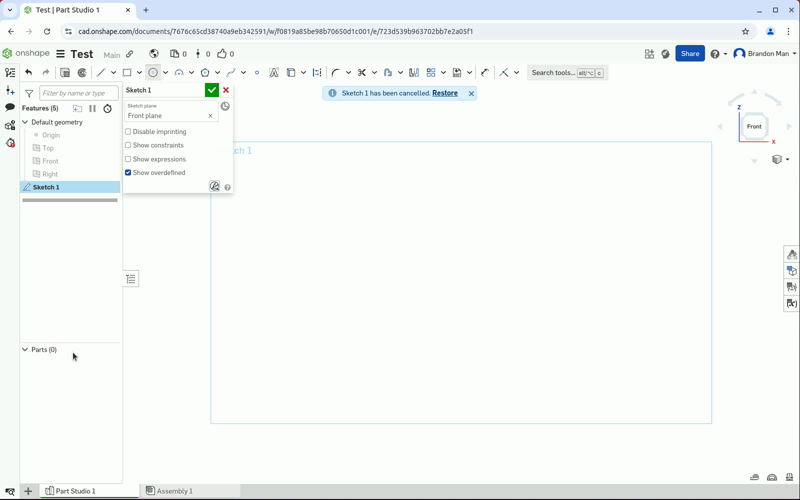
mouse_move(460, 282)
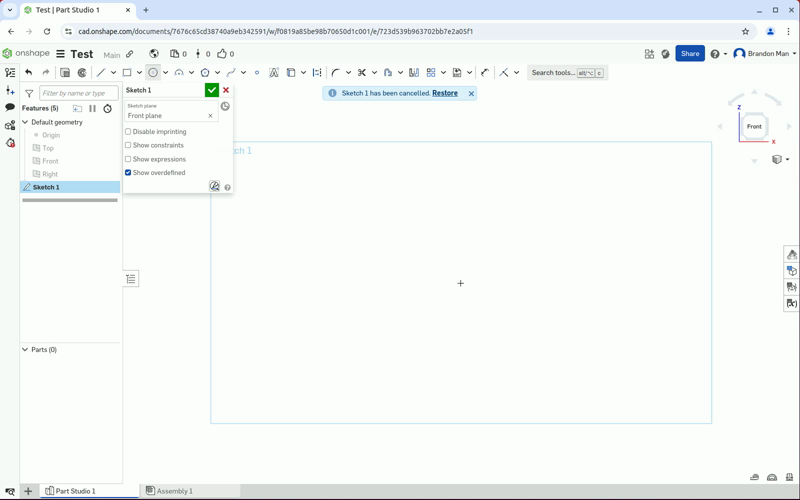
click(460, 282)
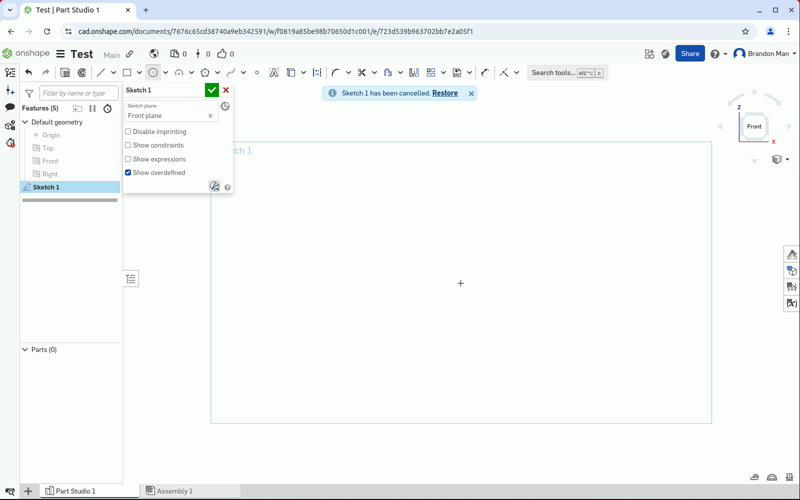
key_up(shift)
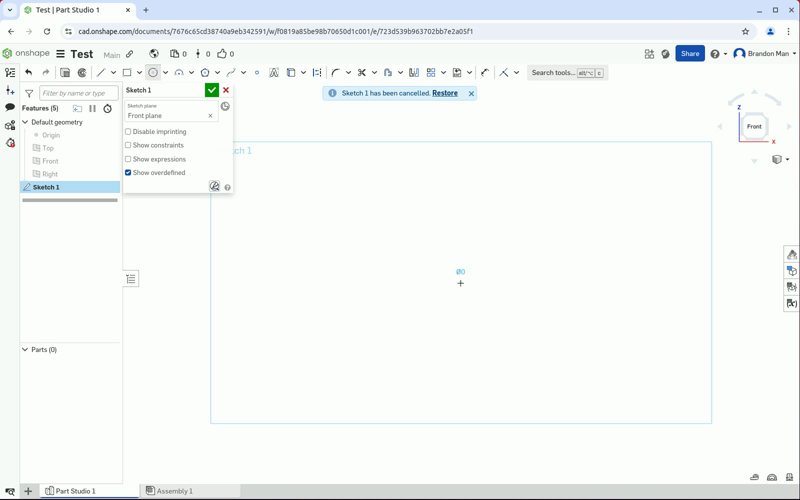
mouse_move(505, 282)
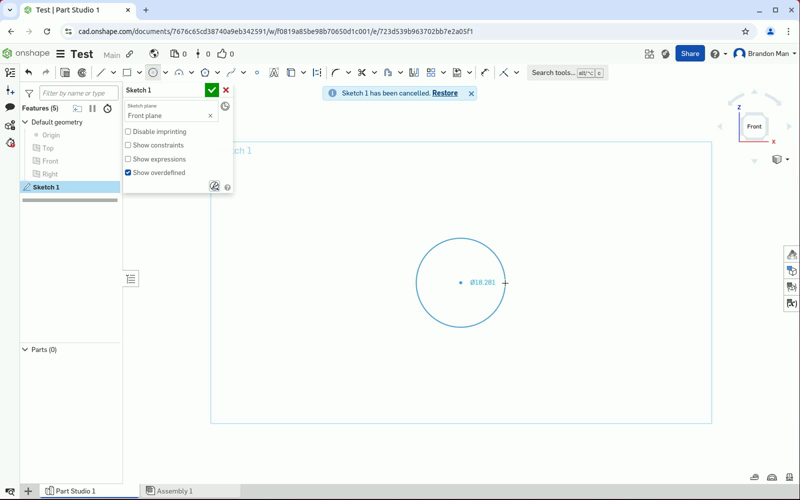
click(505, 282)
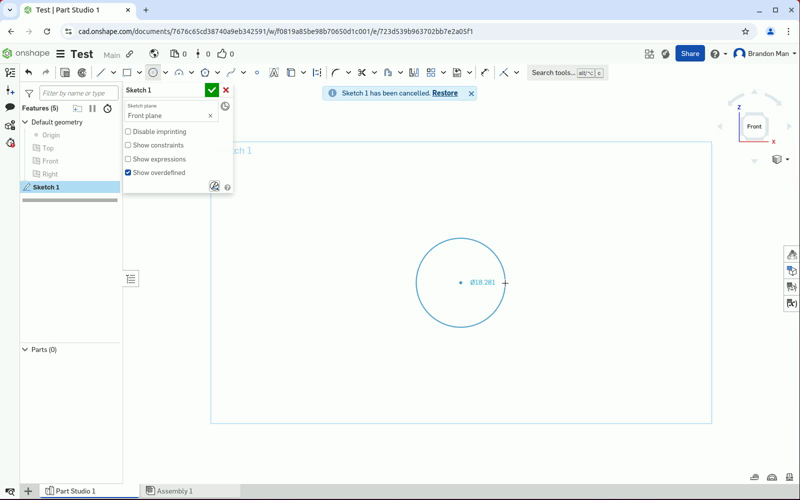
key(esc)
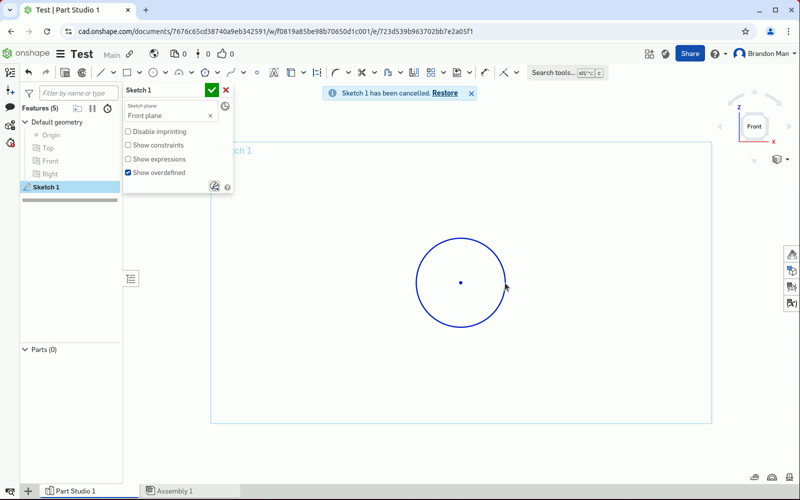
key(c)
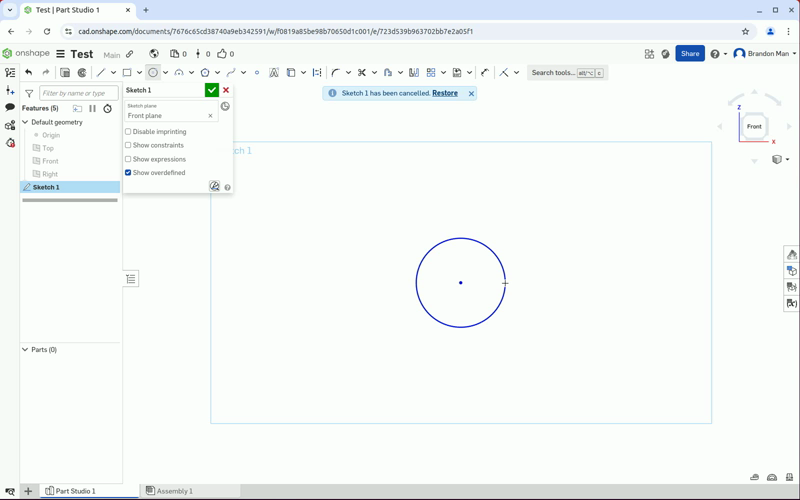
key_down(shift)
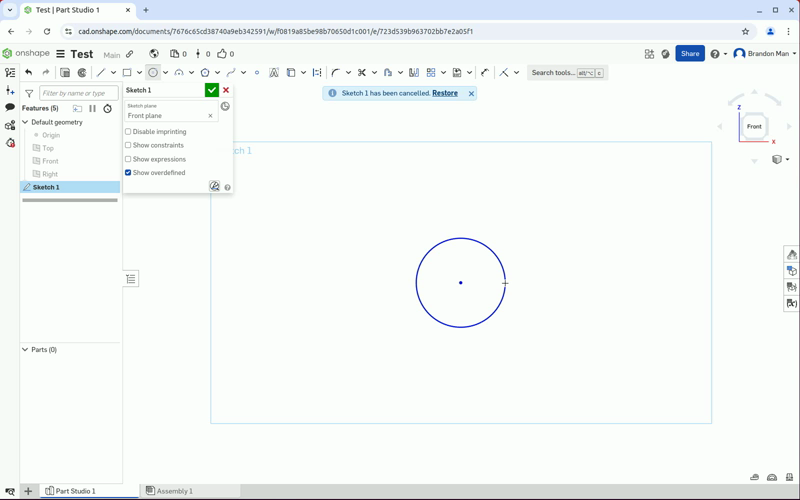
mouse_move(460, 282)
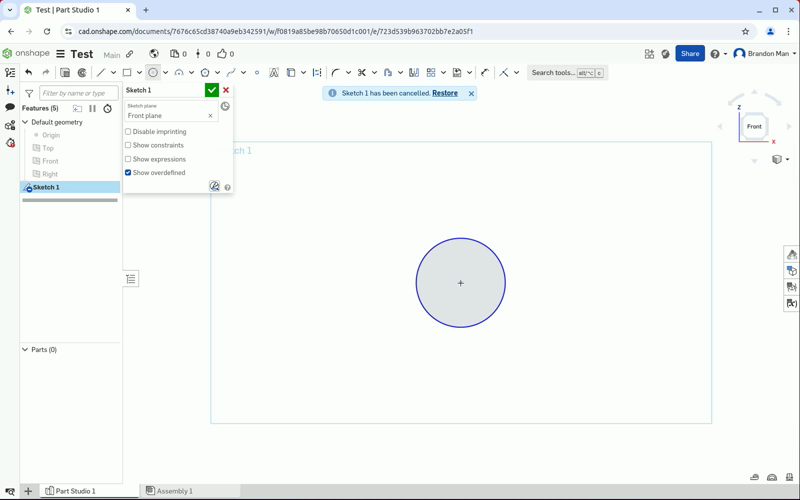
click(460, 282)
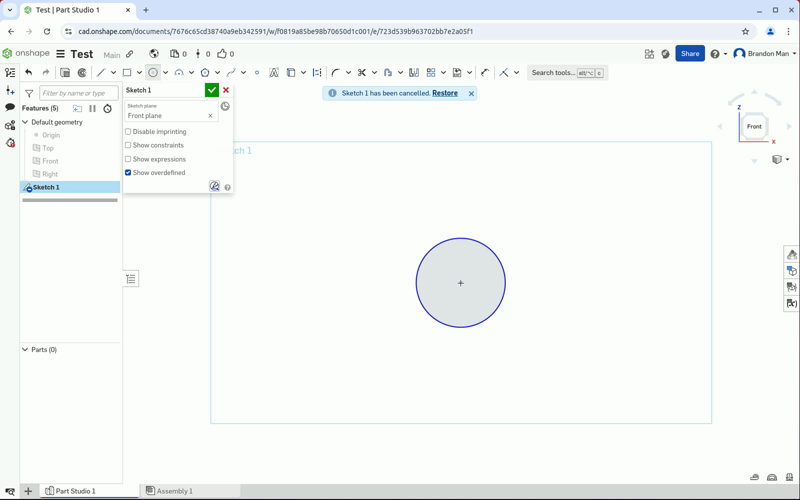
key_up(shift)
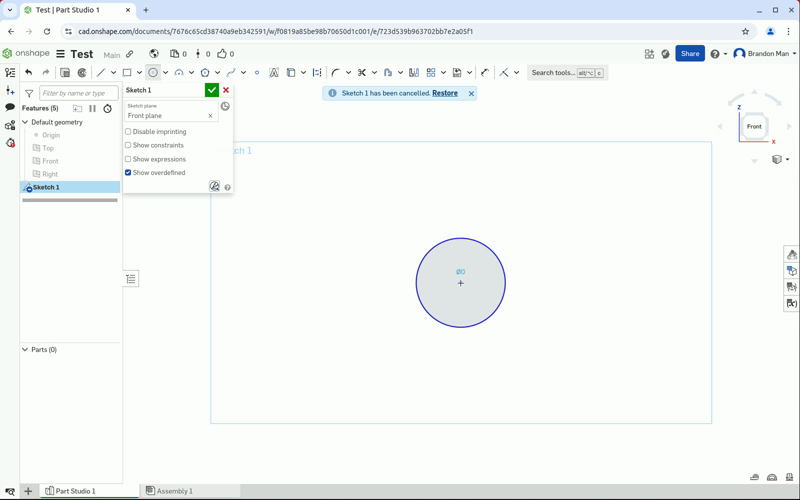
mouse_move(478, 282)
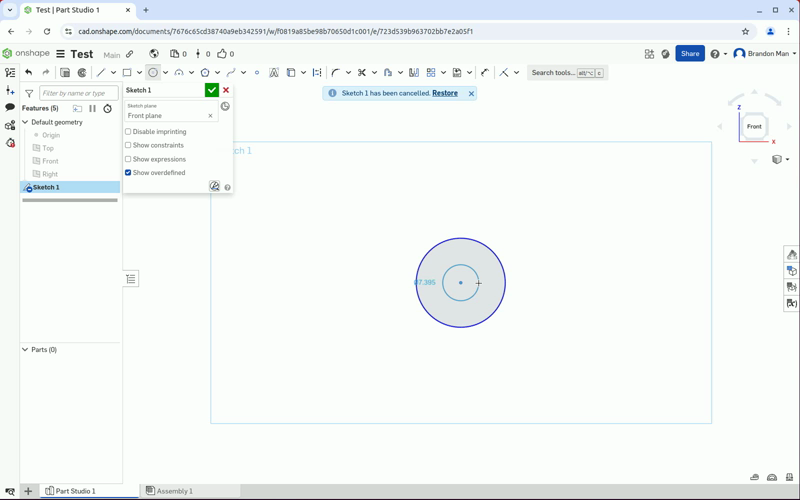
click(478, 282)
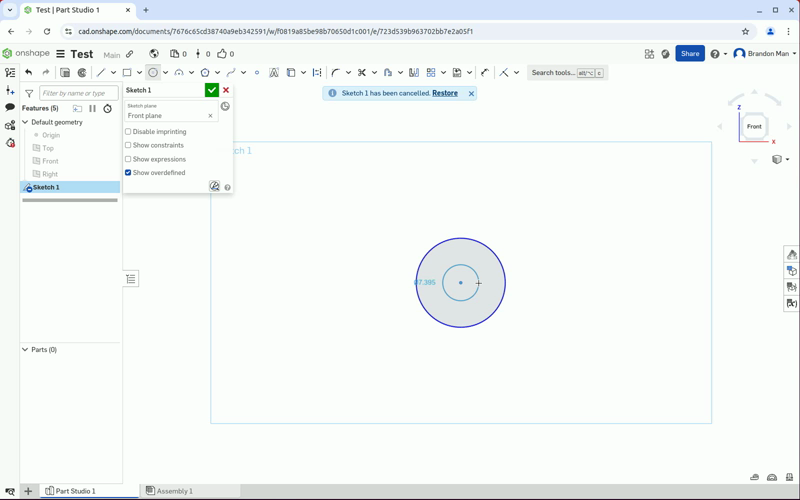
key(esc)
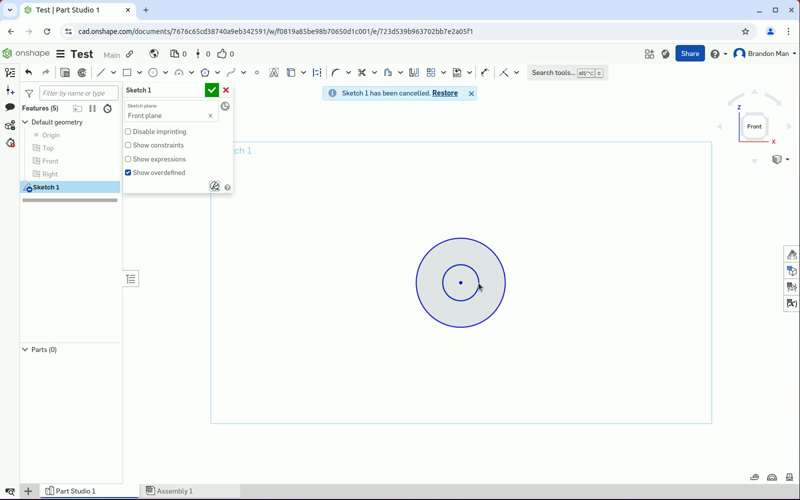
mouse_move(458, 320)
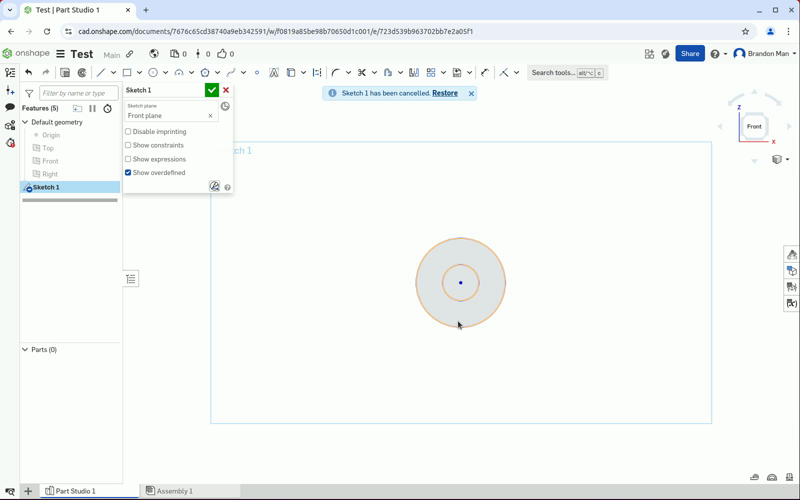
click(458, 320)
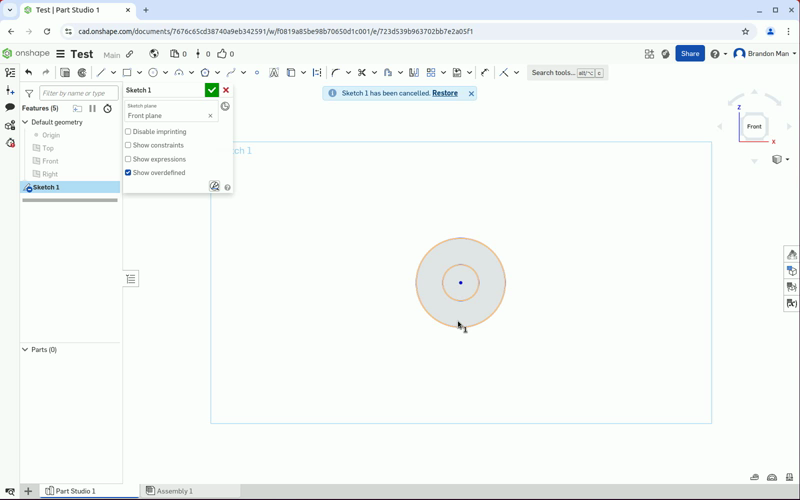
mouse_move(73, 352)
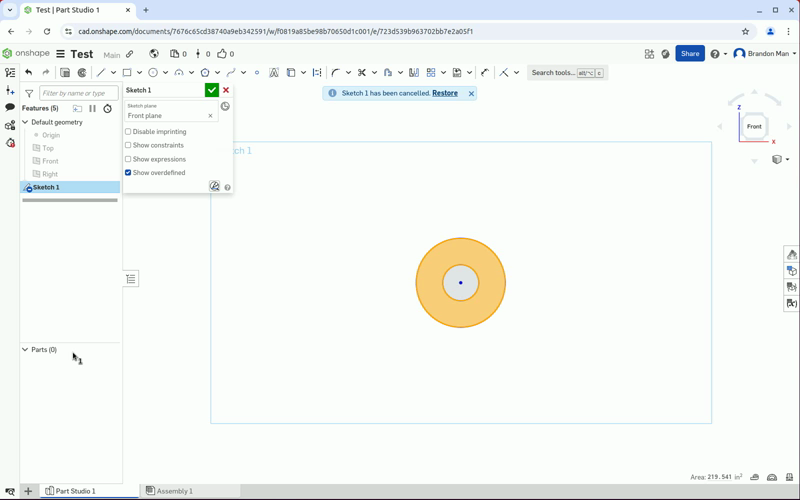
key(shift+y)
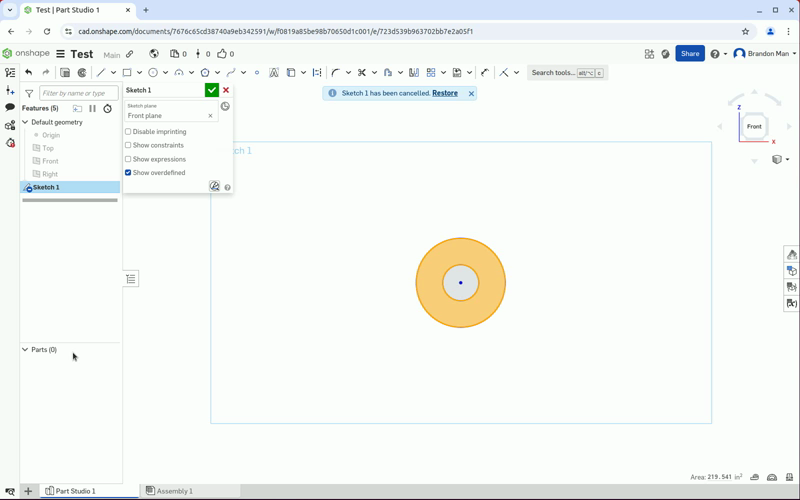
key(shift+e)
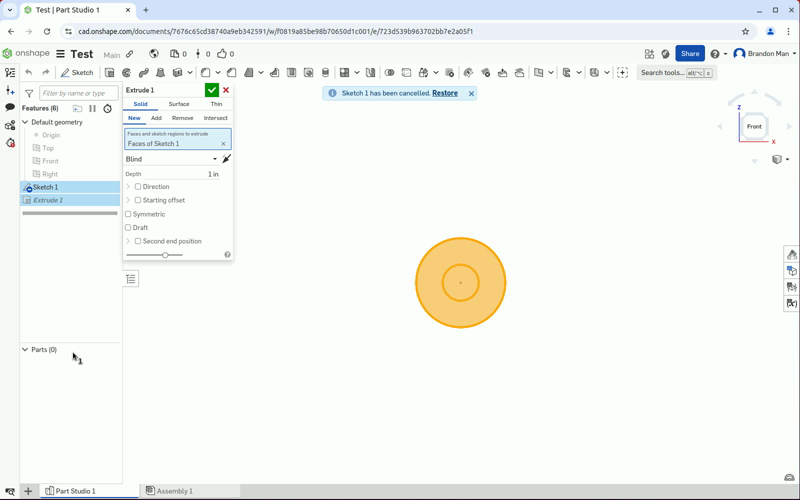
mouse_move(143, 106)
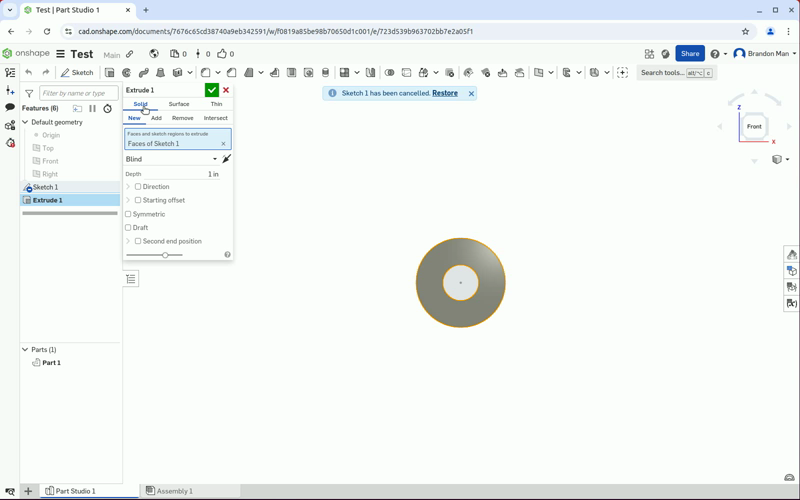
click(143, 106)
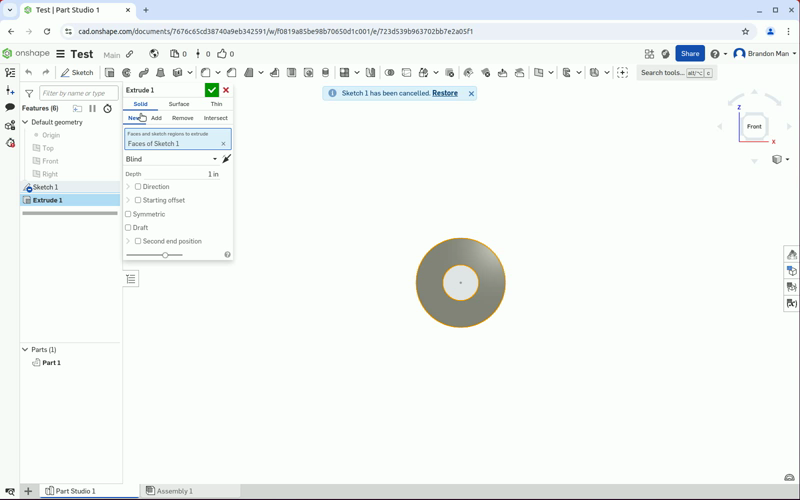
mouse_move(137, 120)
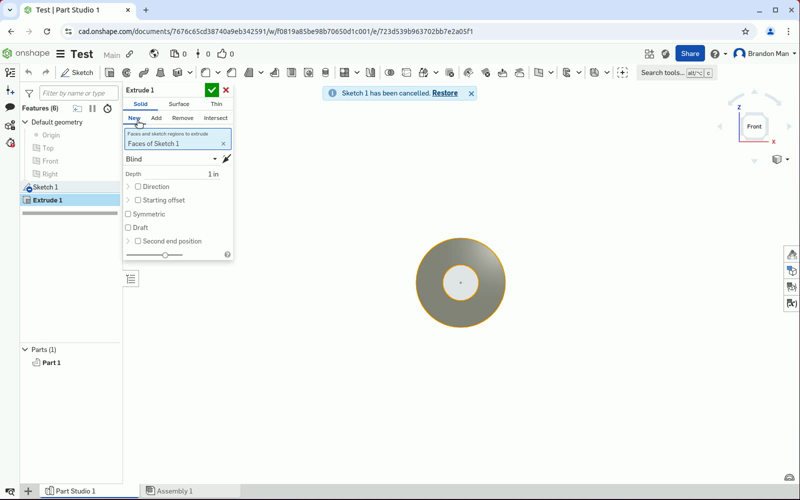
click(137, 120)
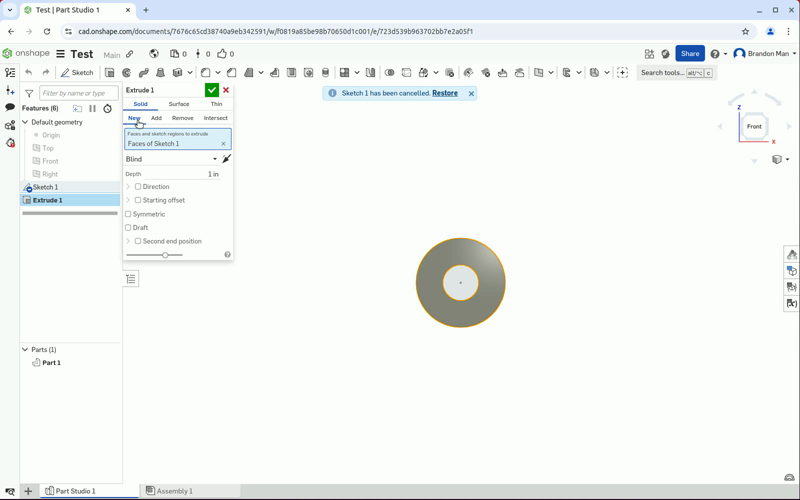
key(tab, 4)
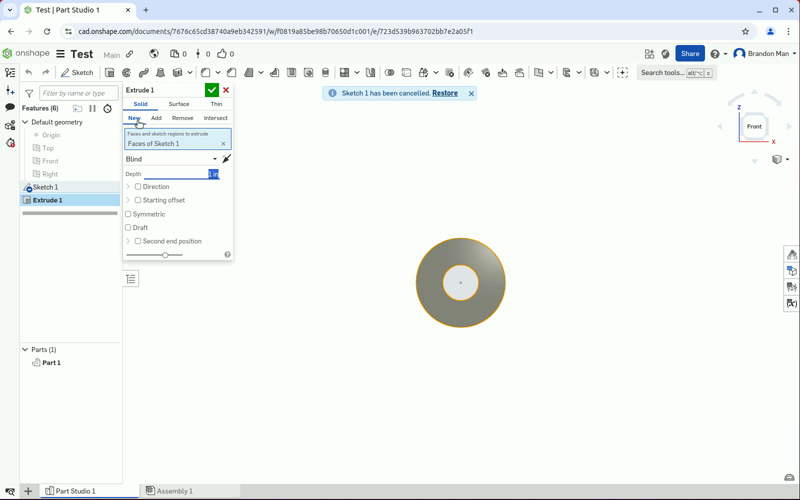
text(3.611)
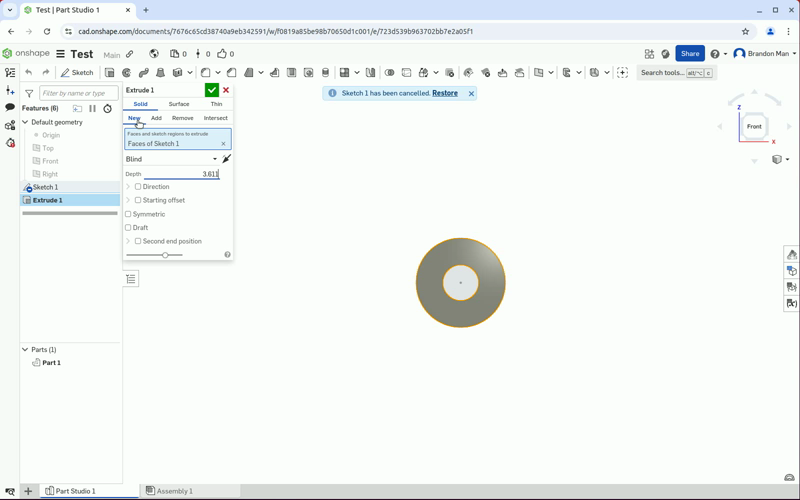
key(enter)
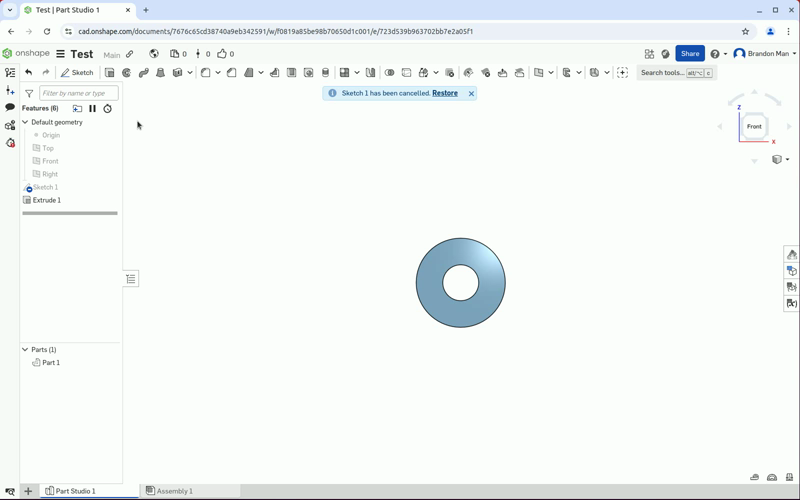
key(shift+h)
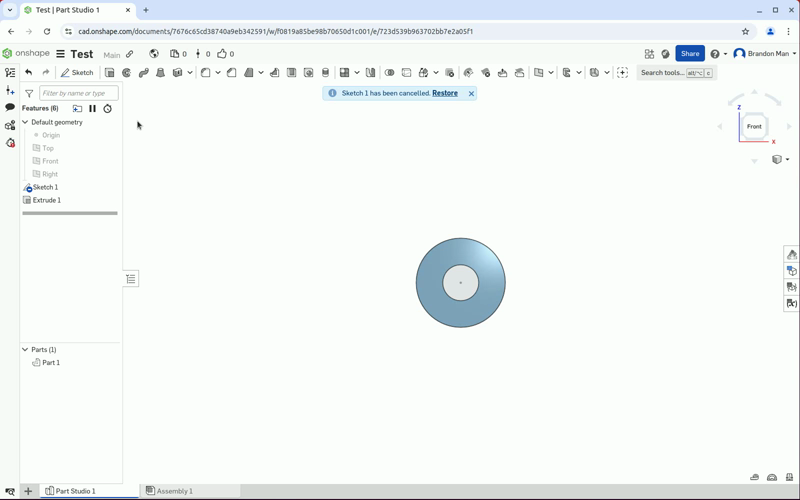
key(shift+h)
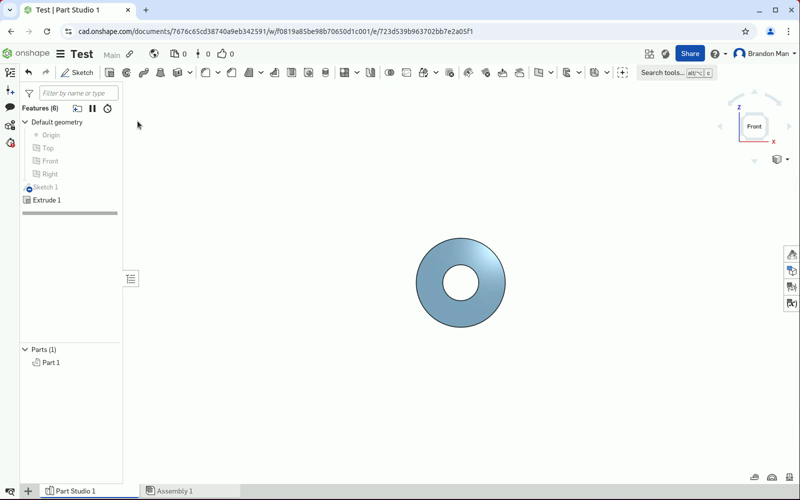
mouse_move(73, 189)
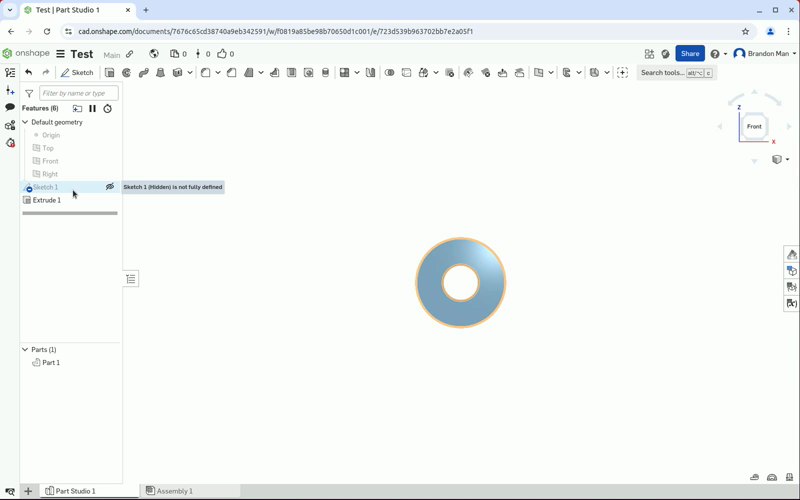
click(73, 189)
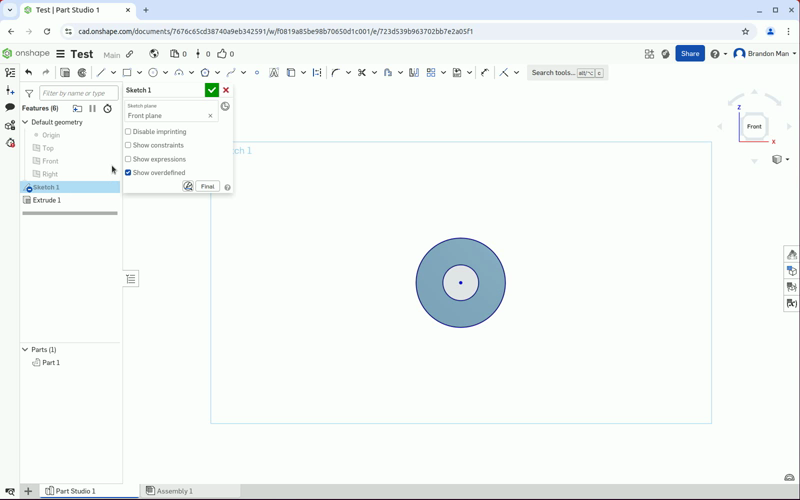
mouse_move(229, 92)
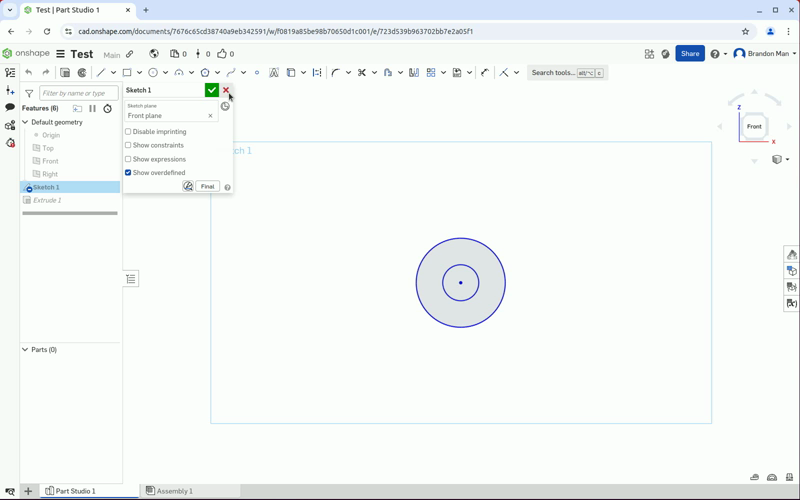
click(229, 92)
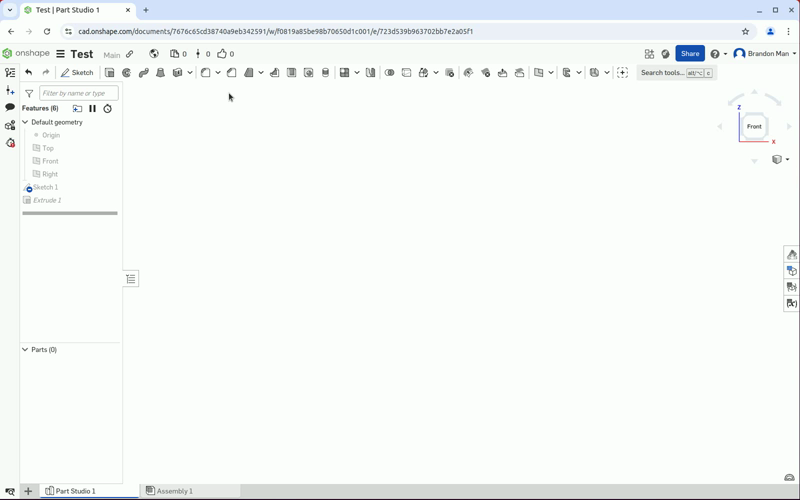
mouse_move(541, 75)
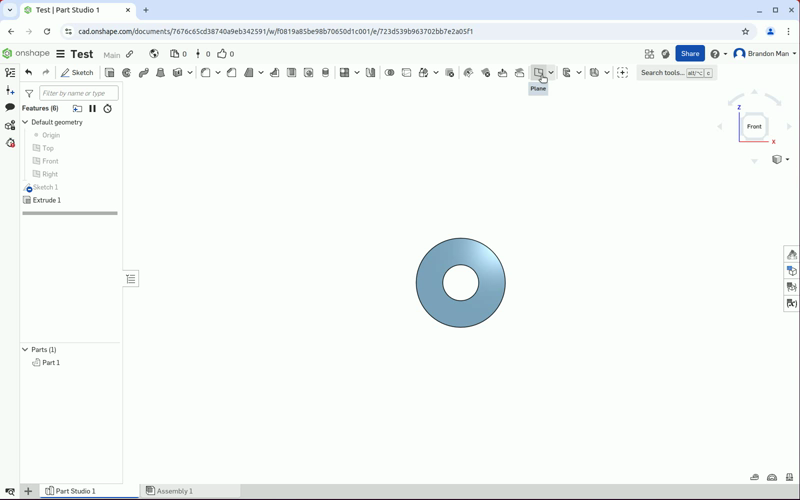
click(541, 75)
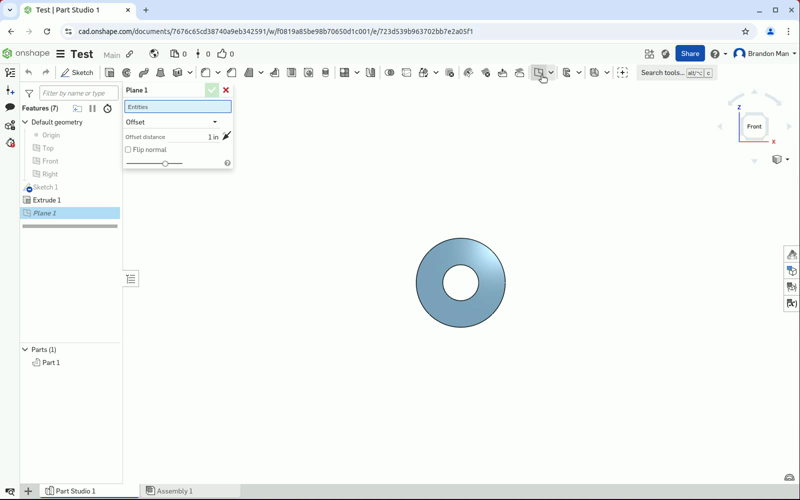
mouse_move(73, 163)
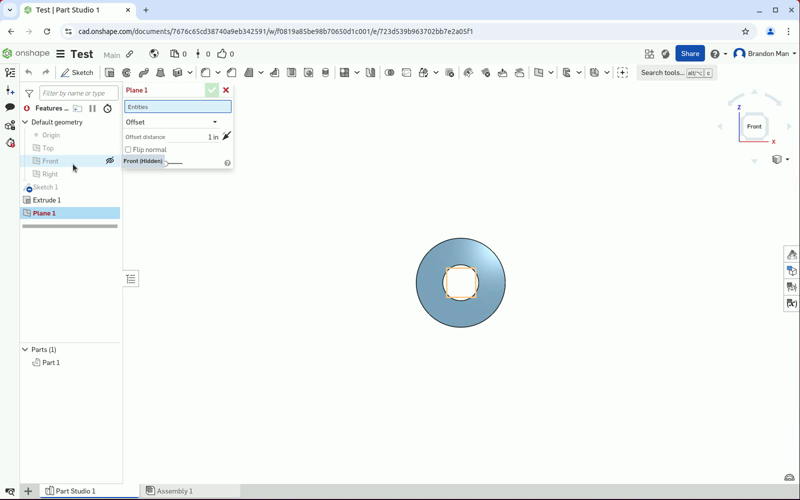
click(73, 163)
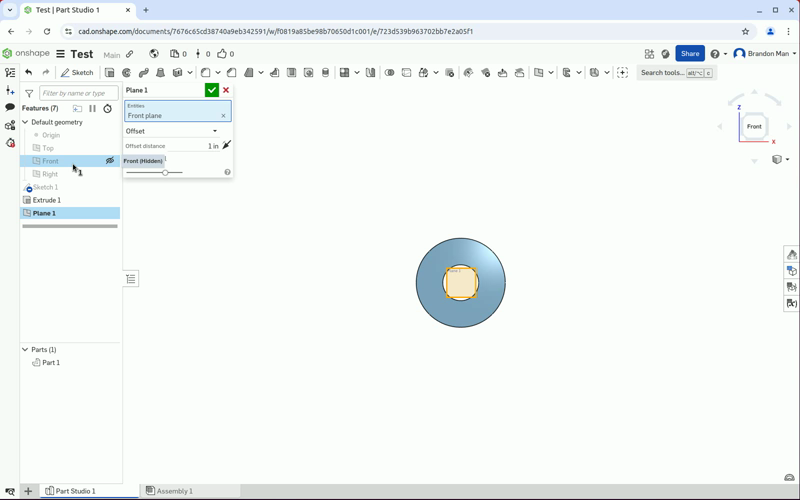
key(tab, 2)
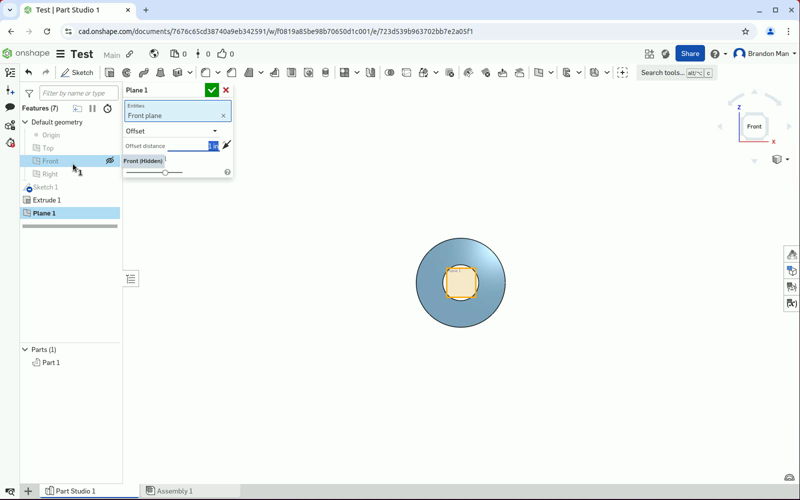
text(3.605)
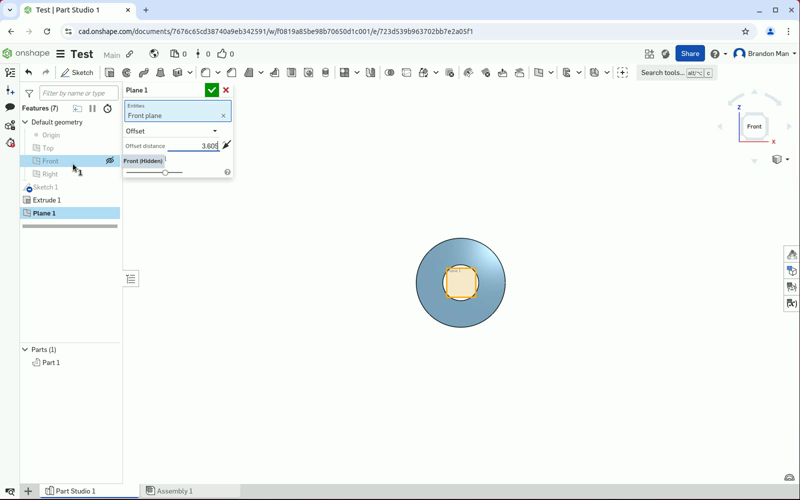
key(enter, 2)
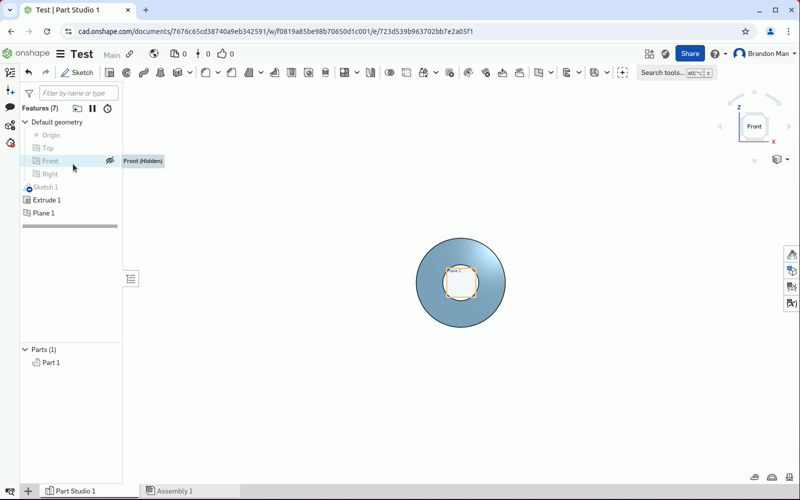
key(shift+s)
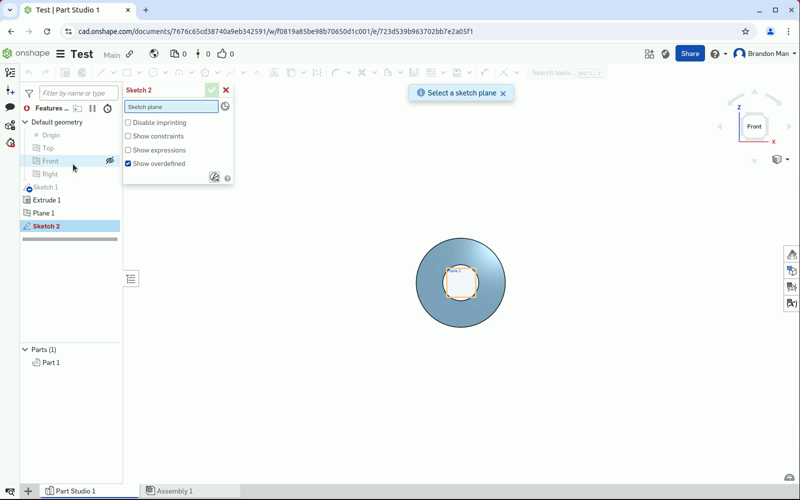
mouse_move(73, 215)
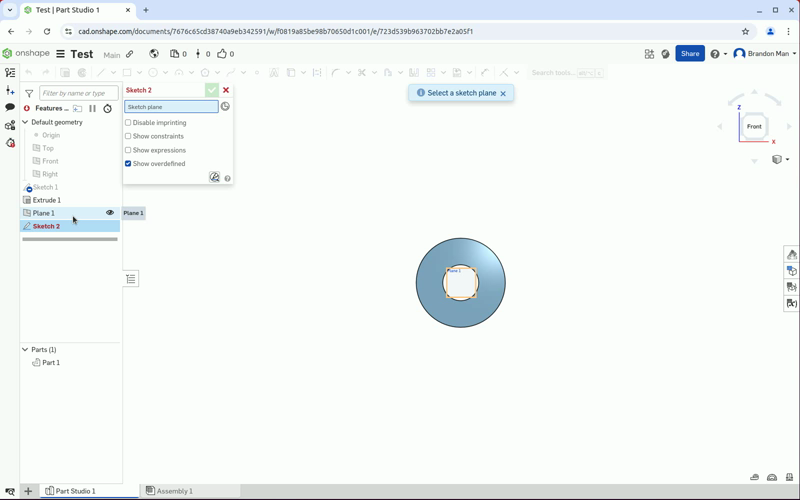
click(73, 215)
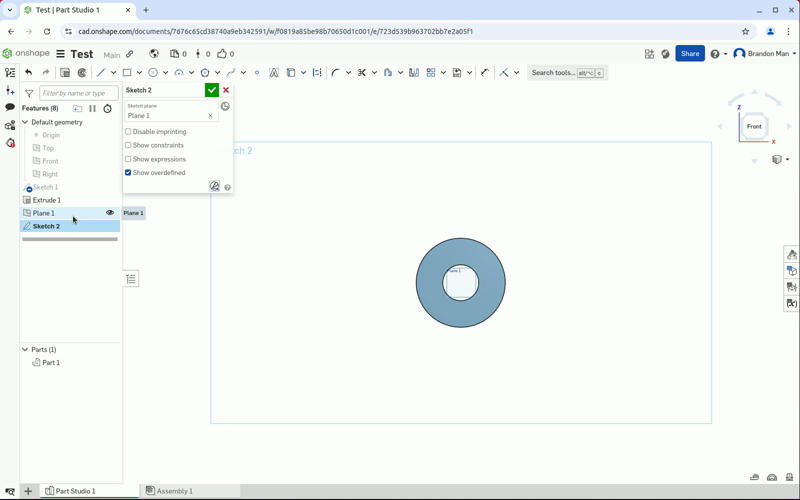
mouse_move(73, 352)
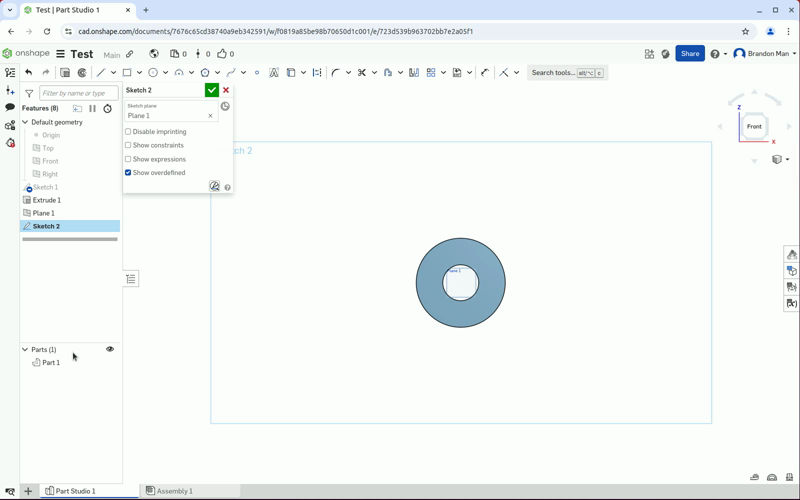
key(y)
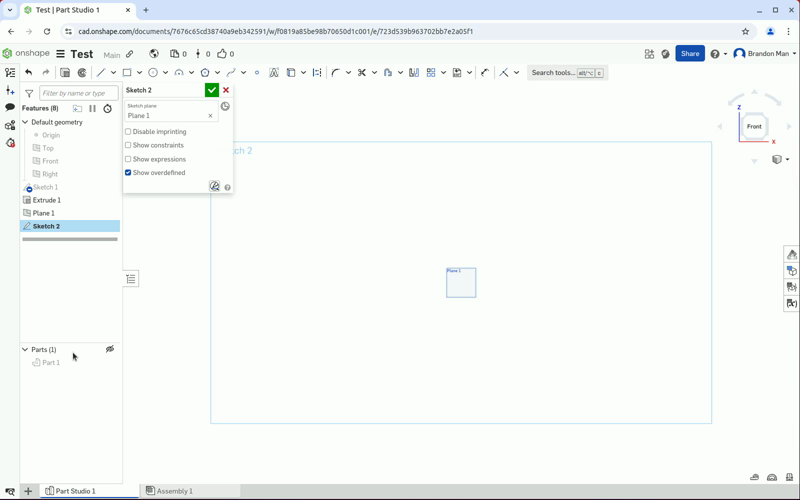
key(c)
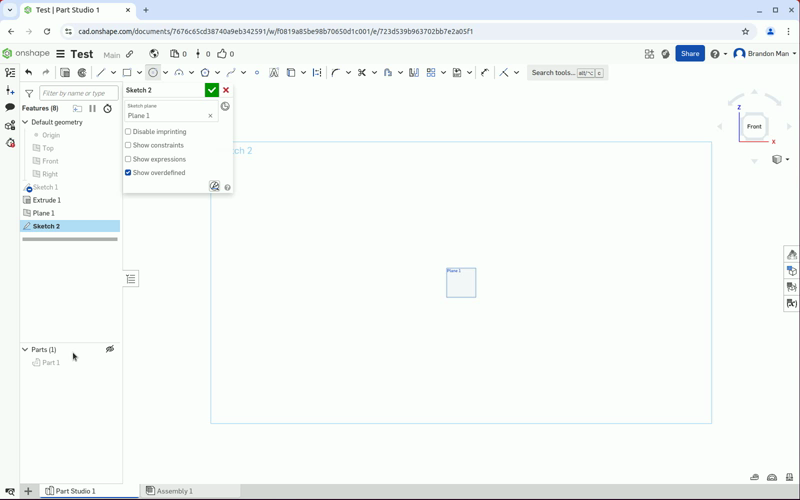
key_down(shift)
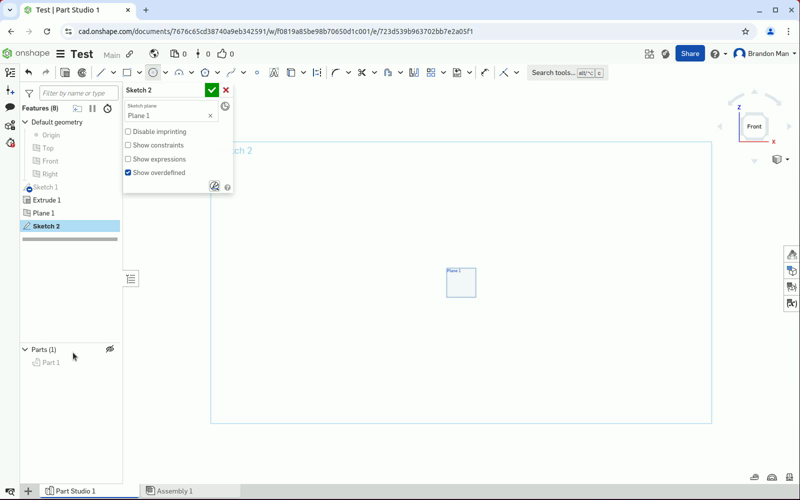
mouse_move(460, 282)
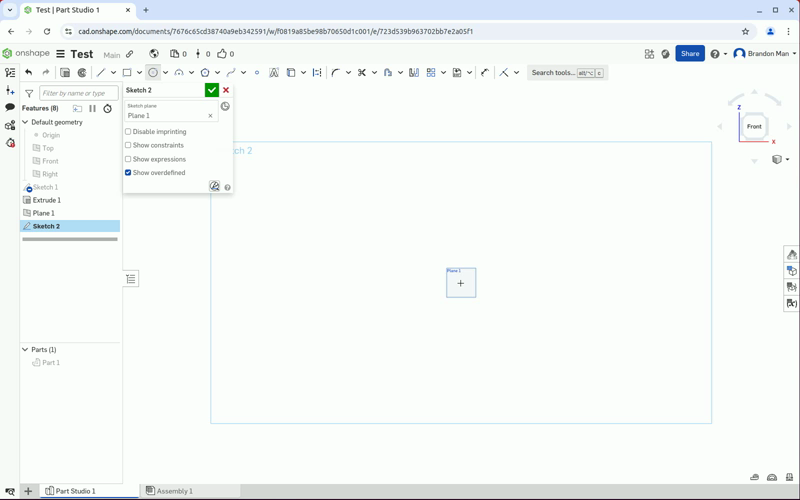
click(460, 282)
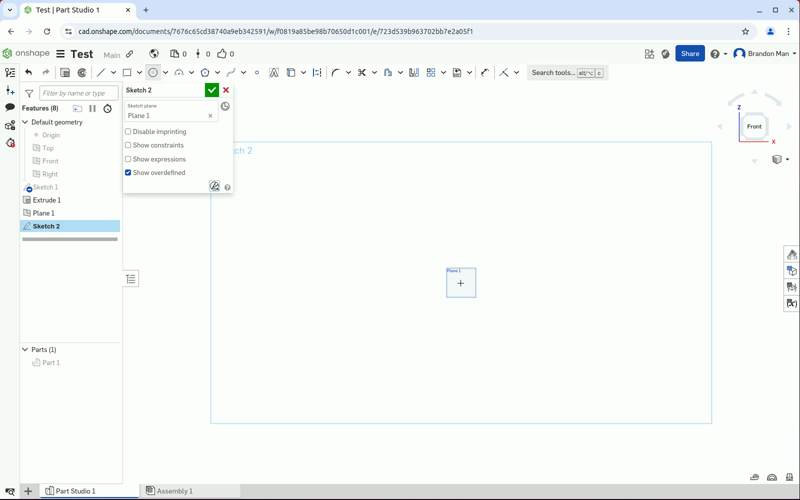
key_up(shift)
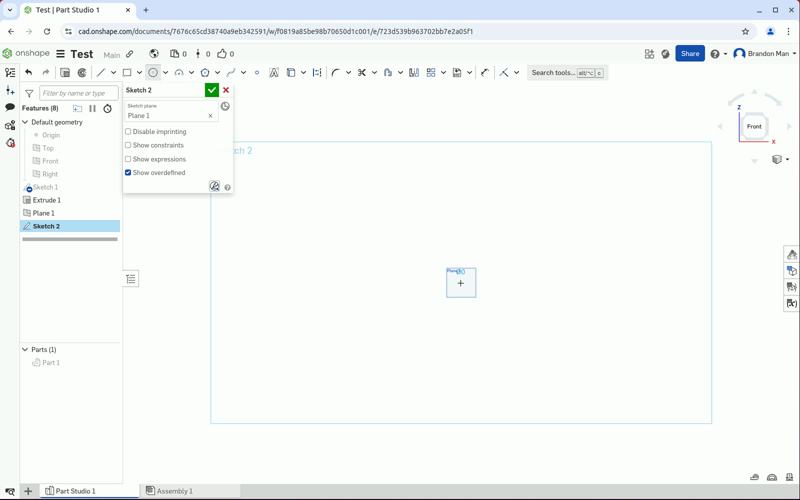
mouse_move(492, 282)
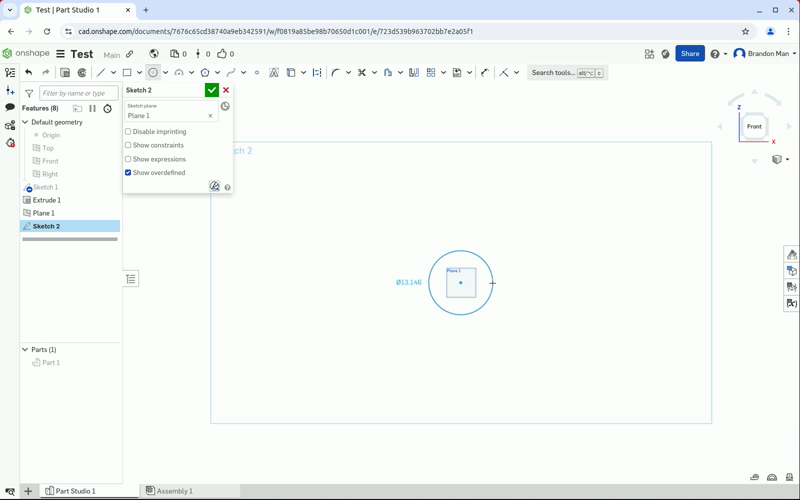
click(492, 282)
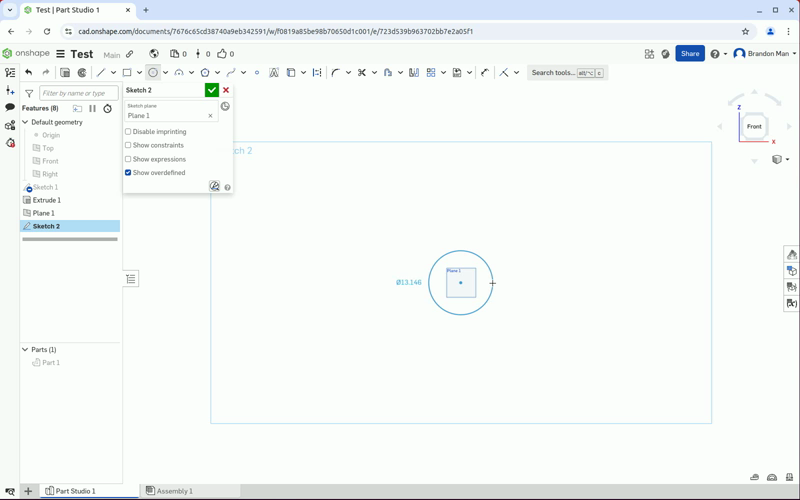
key(esc)
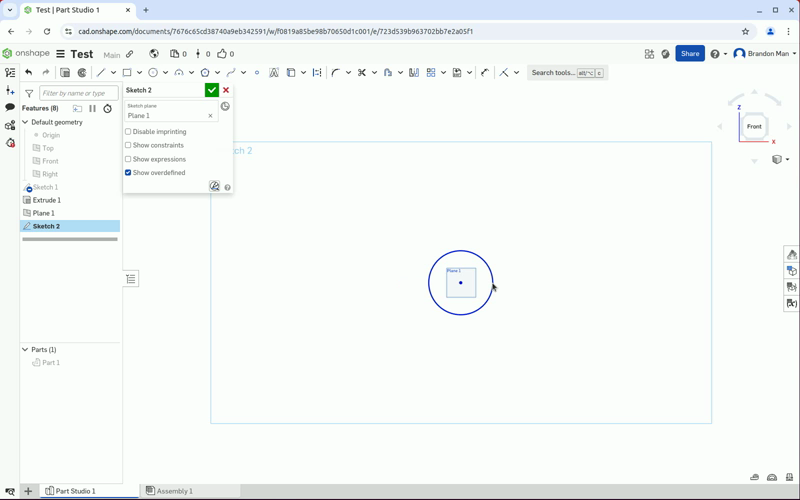
key(c)
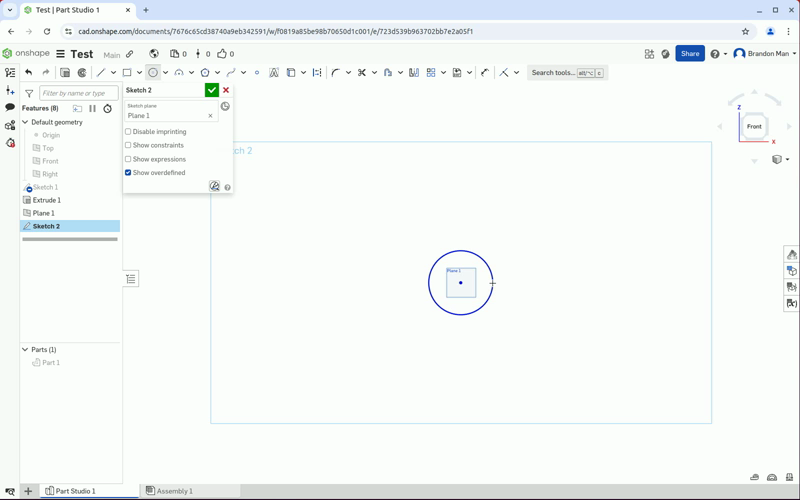
key_down(shift)
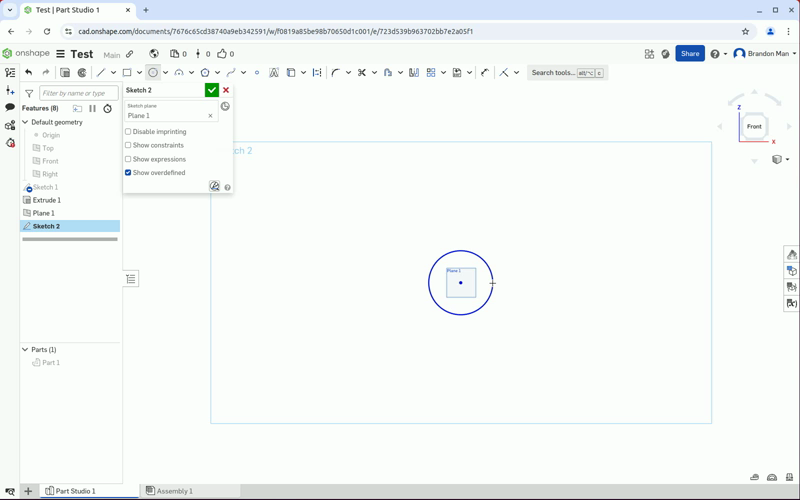
mouse_move(460, 282)
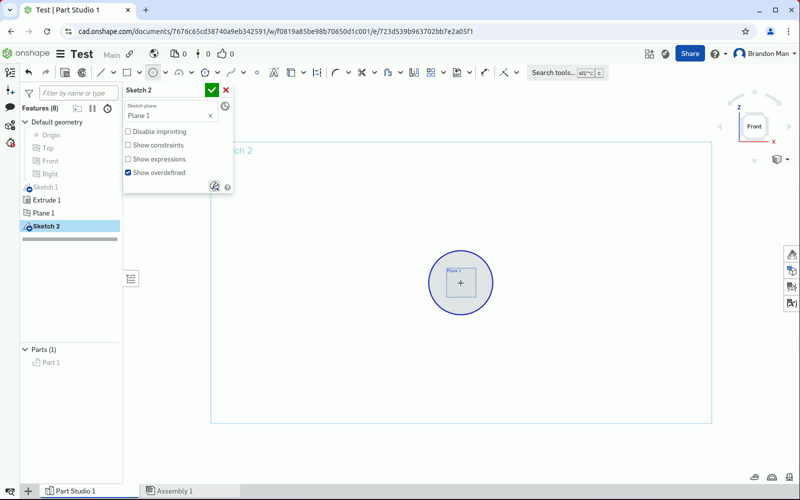
click(460, 282)
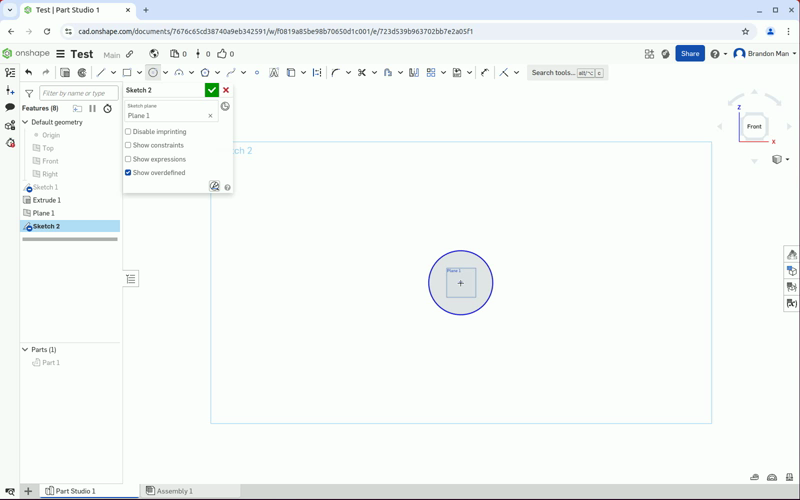
key_up(shift)
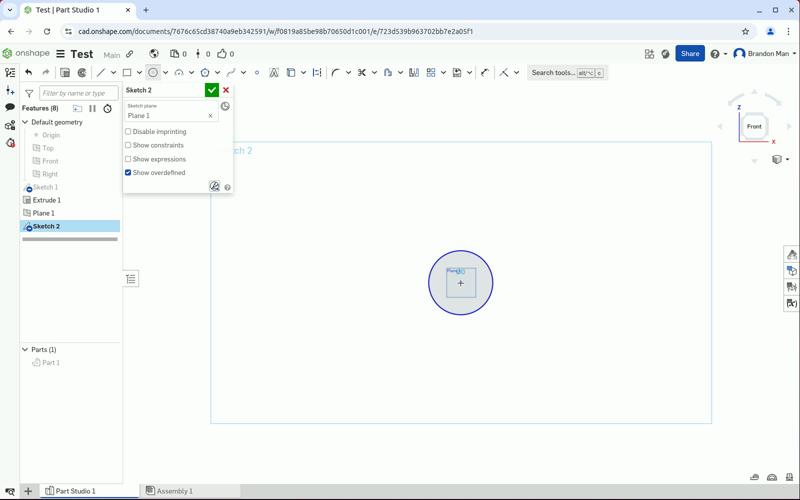
mouse_move(478, 282)
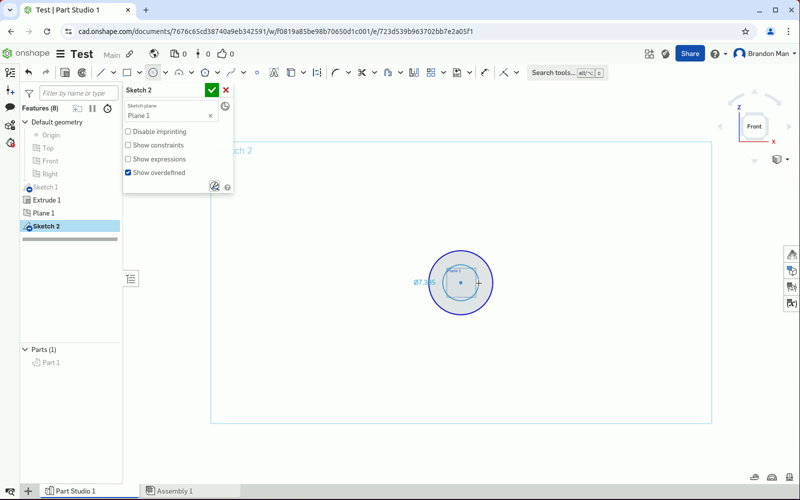
click(478, 282)
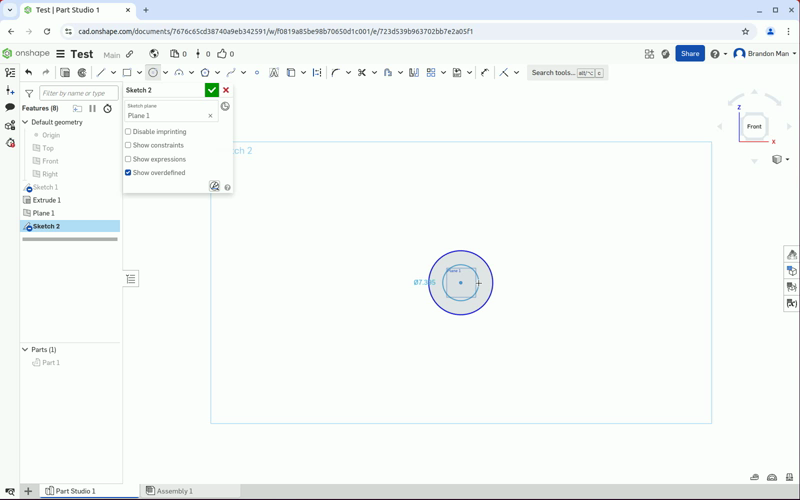
key(esc)
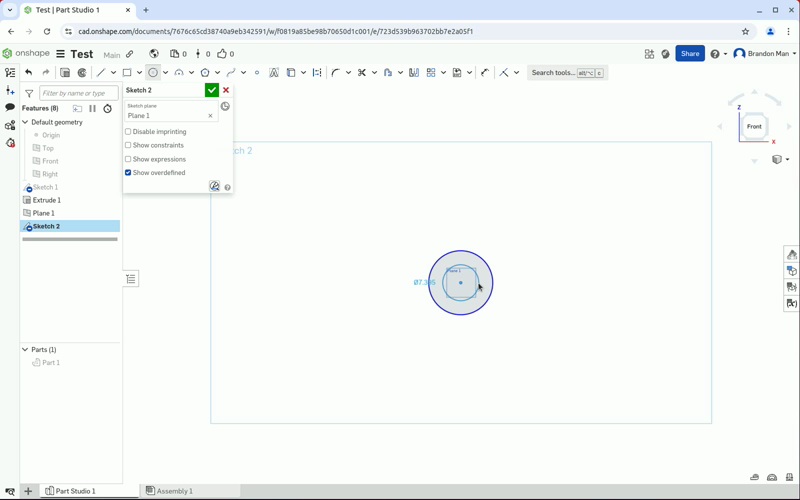
mouse_move(431, 273)
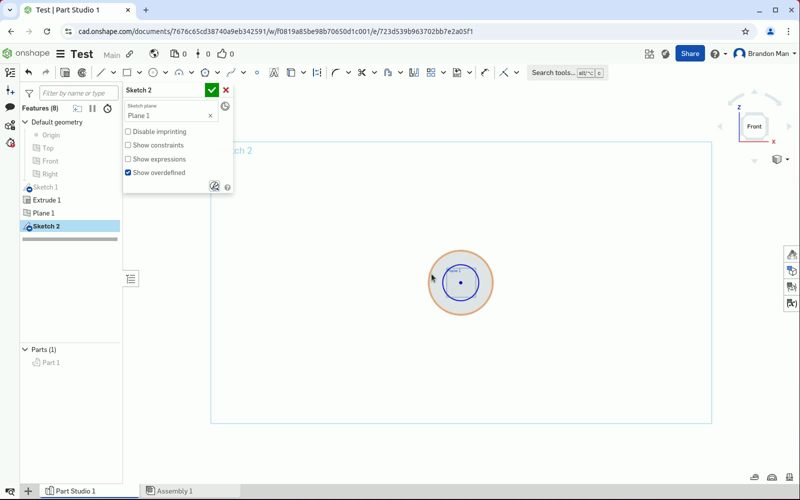
click(431, 273)
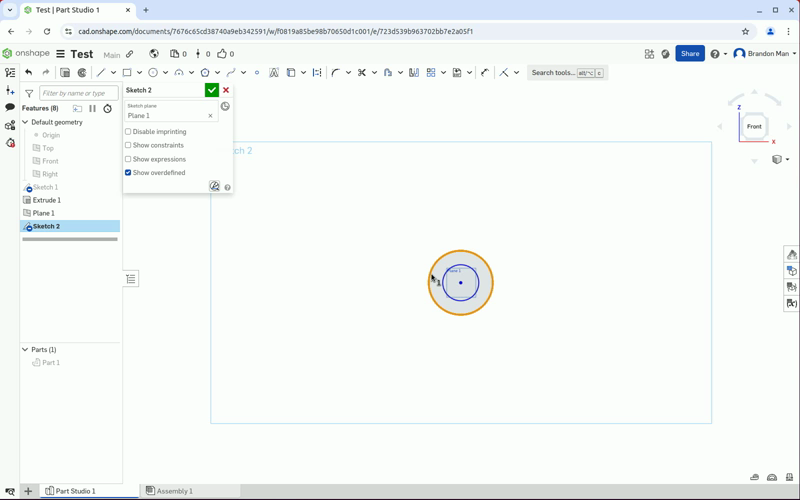
mouse_move(73, 352)
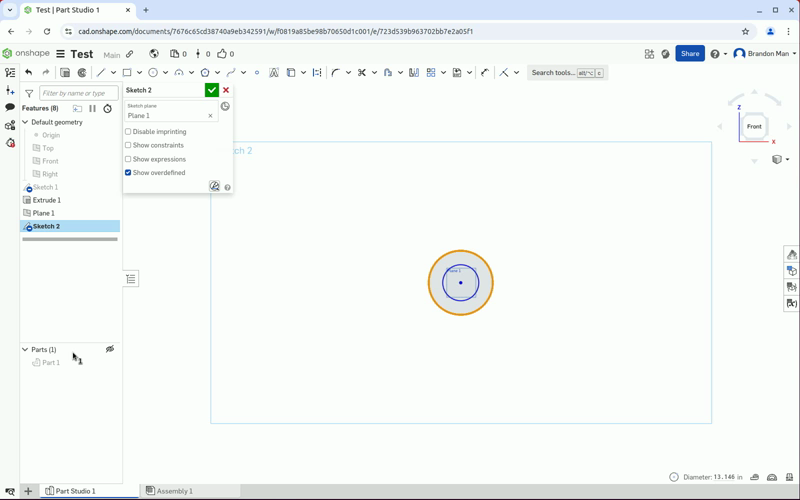
key(shift+y)
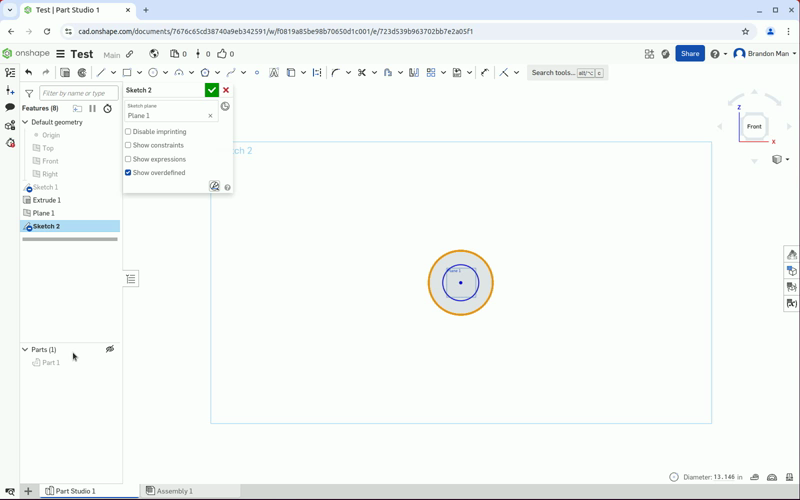
key(shift+e)
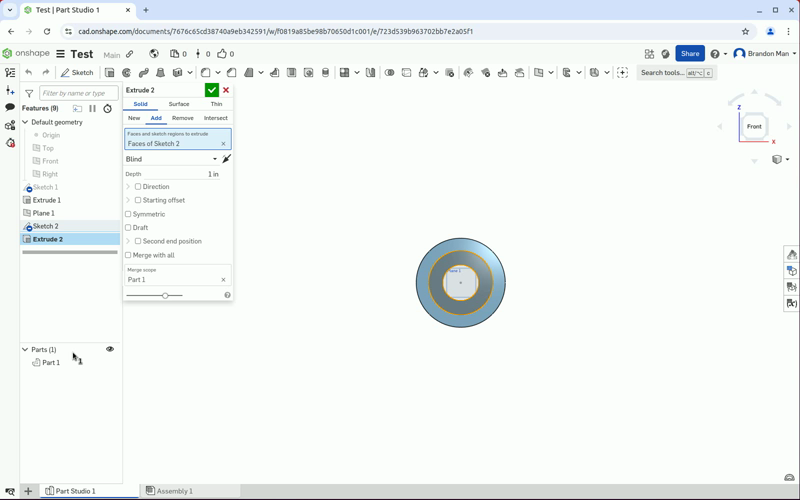
mouse_move(143, 106)
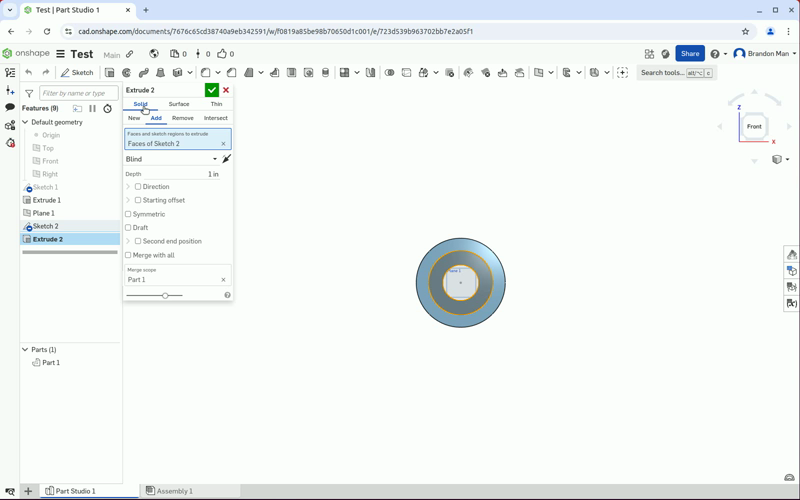
click(143, 106)
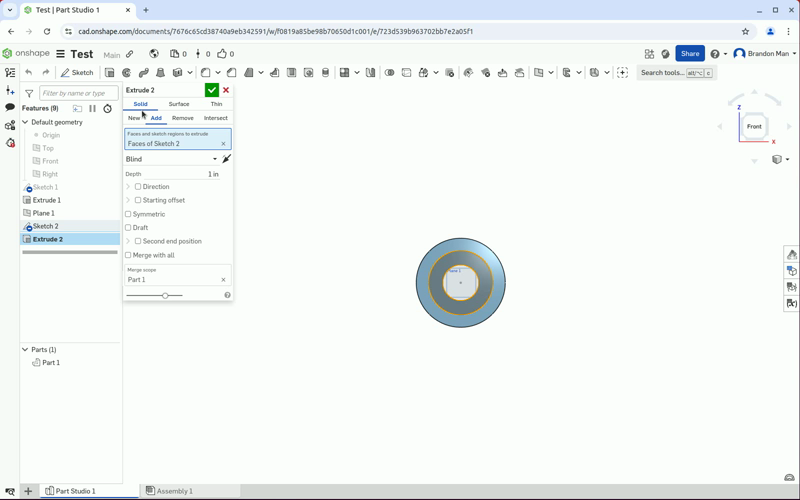
mouse_move(137, 120)
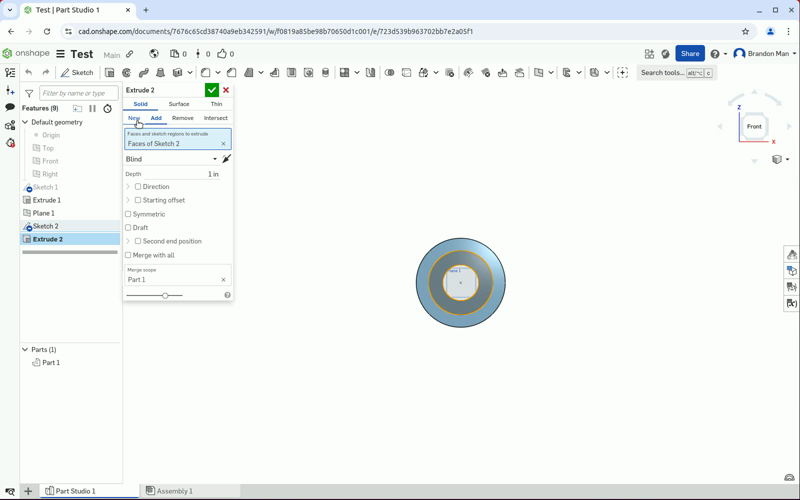
click(137, 120)
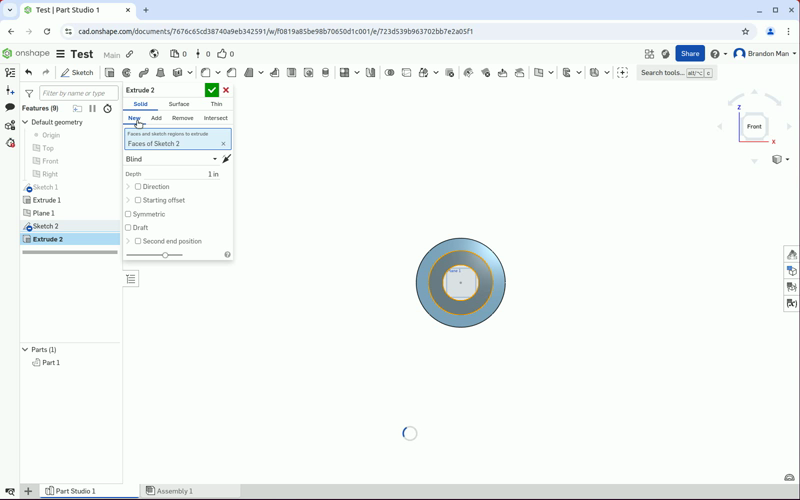
key(tab, 4)
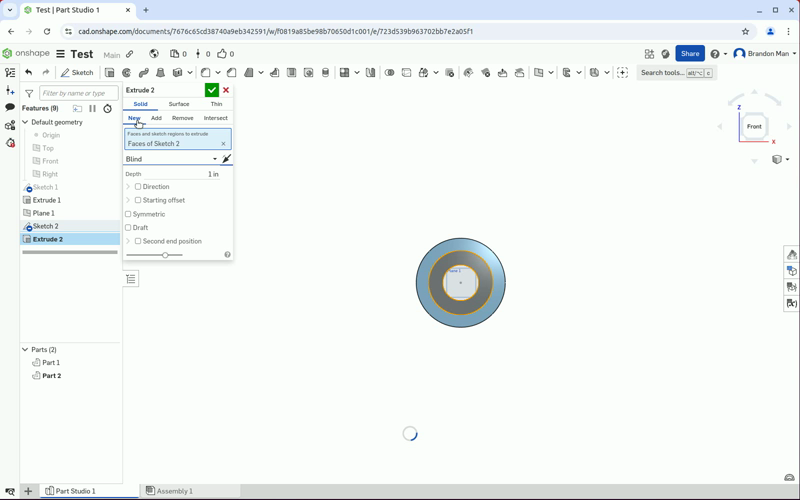
text(1.204)
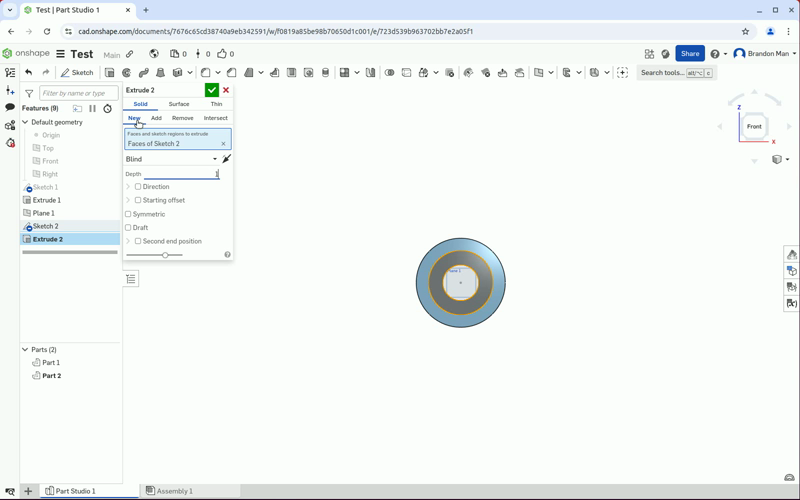
key(enter)
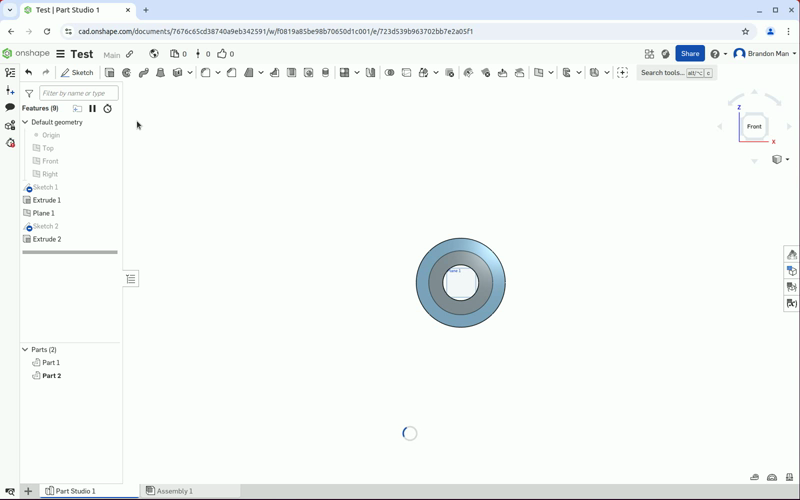
key(shift+h)
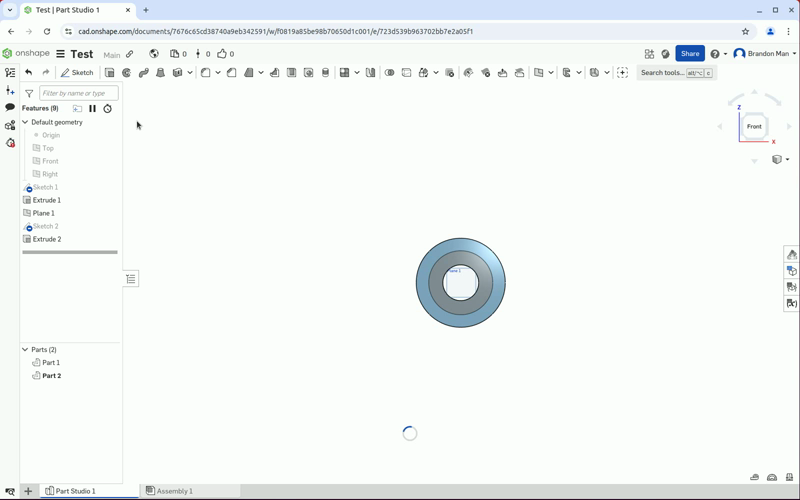
key(shift+h)
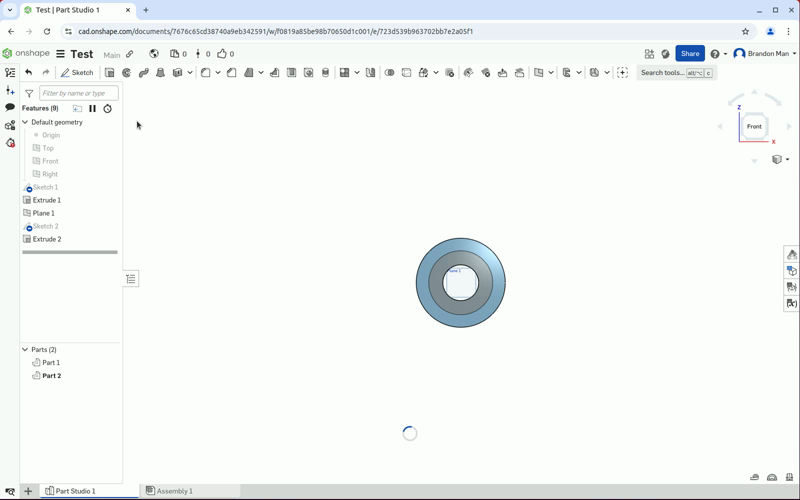
key(shift+7)
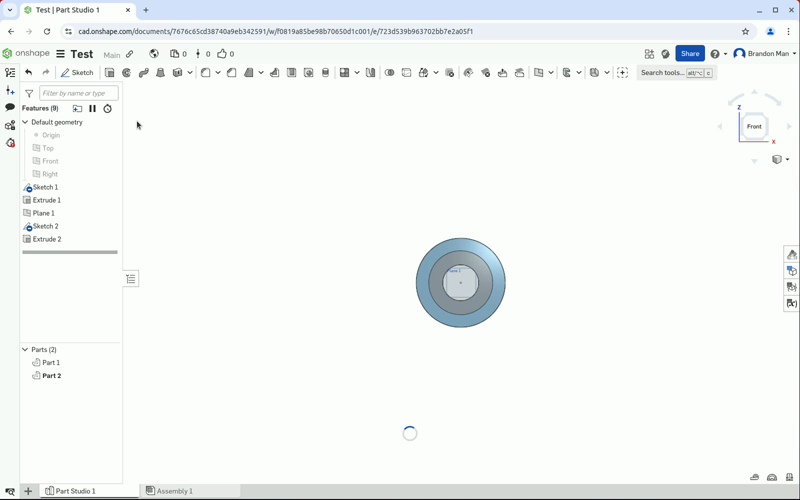
key(left, 2)
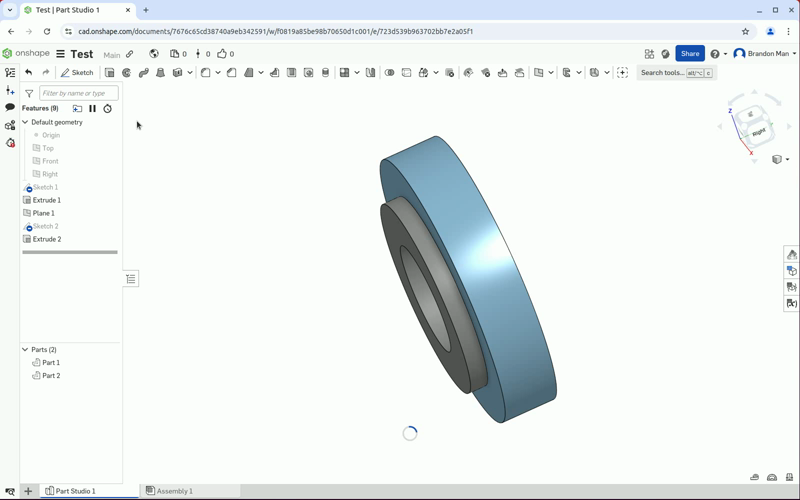
key(down, 2)
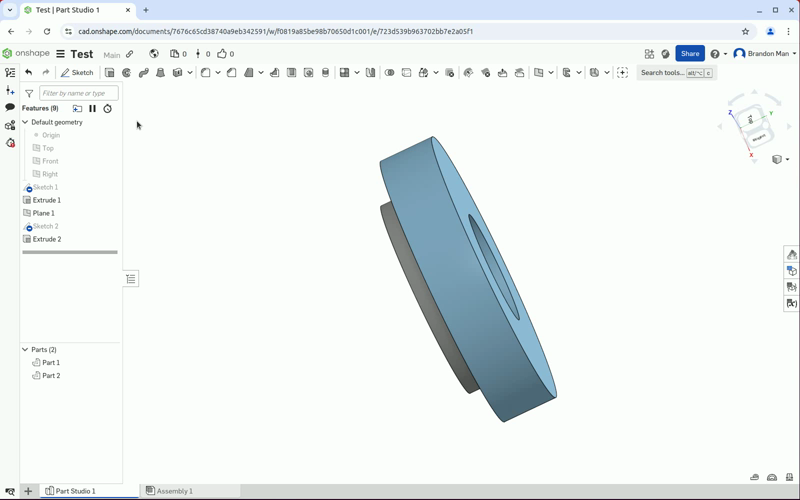
key(up, 2)
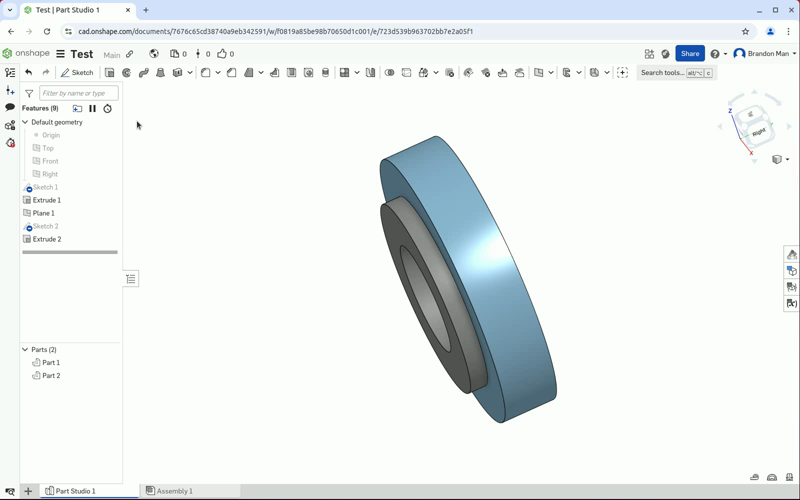
key(right, 2)
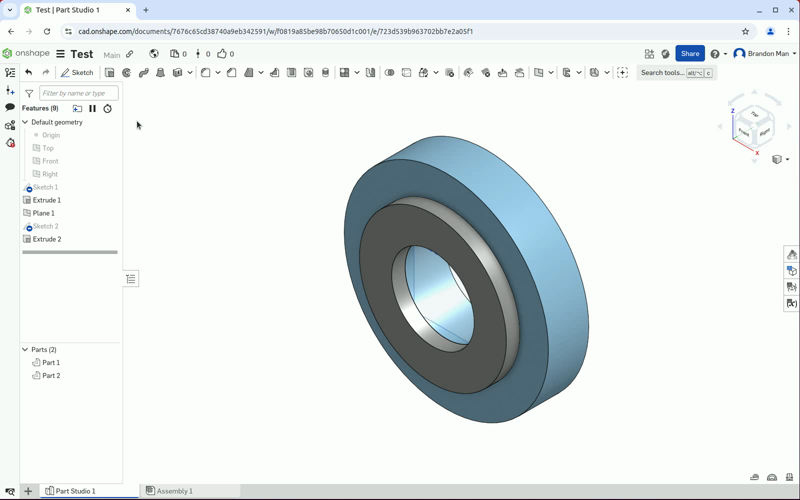
mouse_move(73, 189)
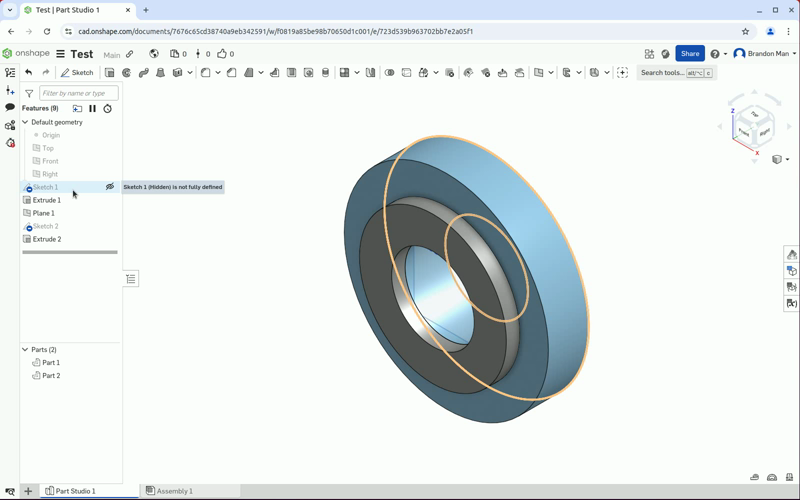
click(73, 189)